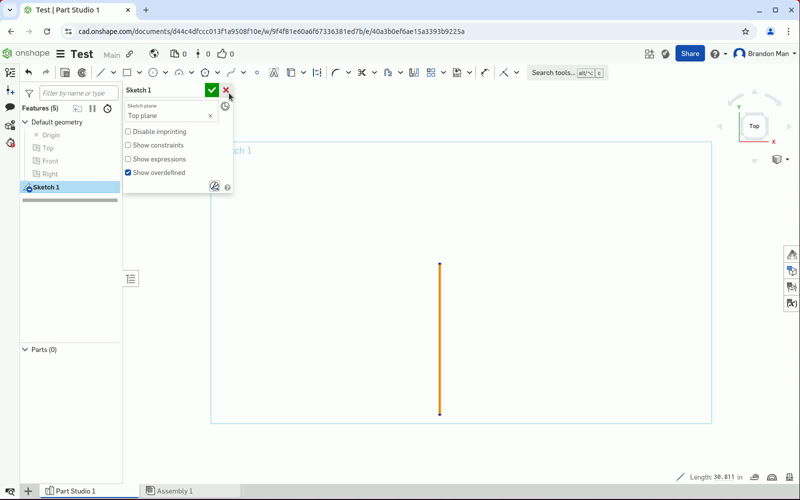
key(shift+h)
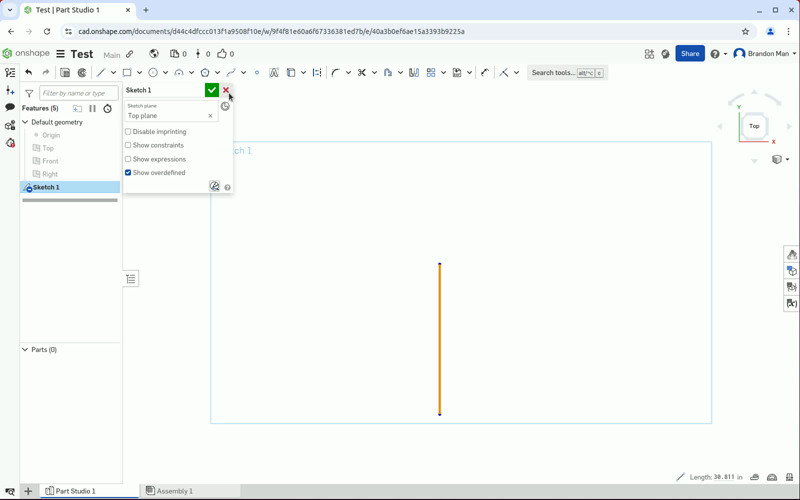
key(shift+s)
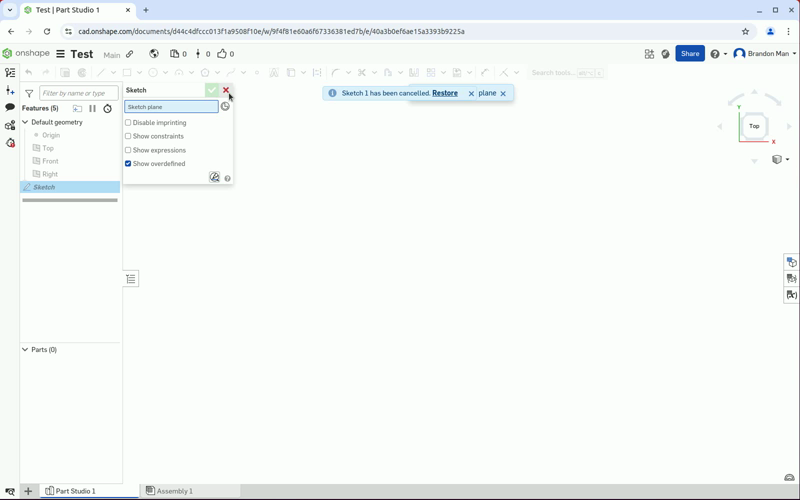
mouse_move(73, 150)
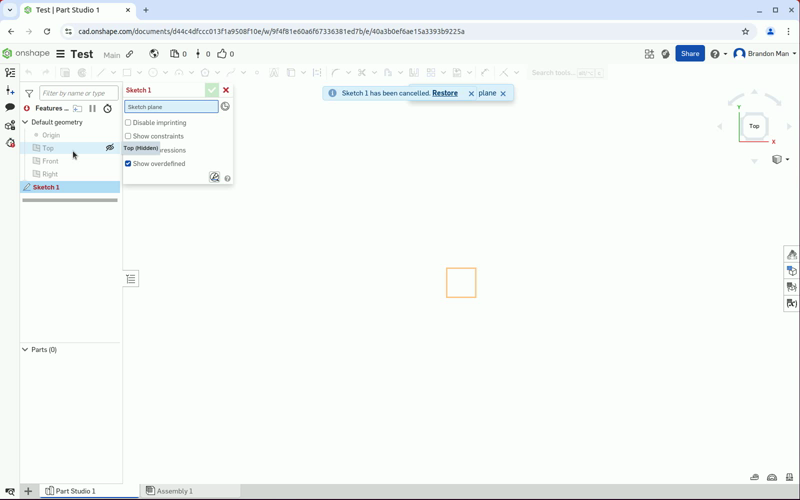
click(73, 150)
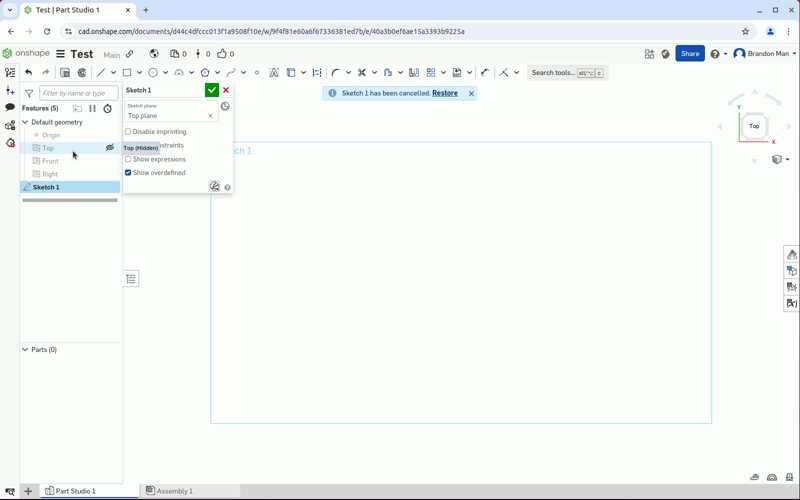
mouse_move(73, 352)
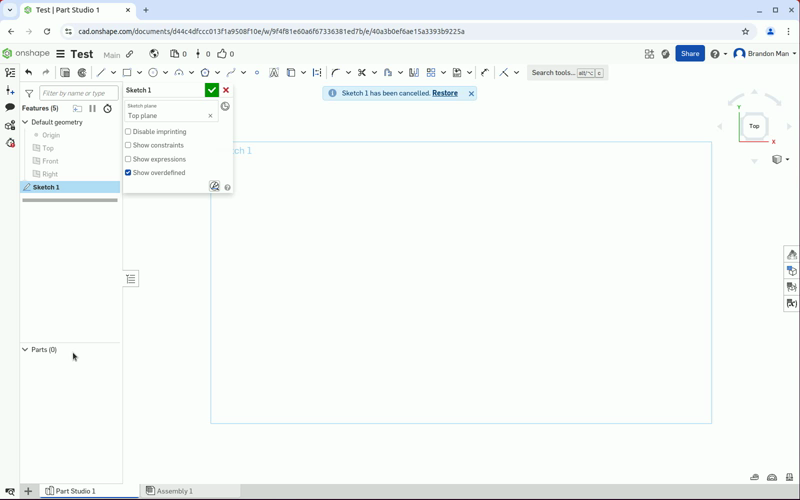
key(y)
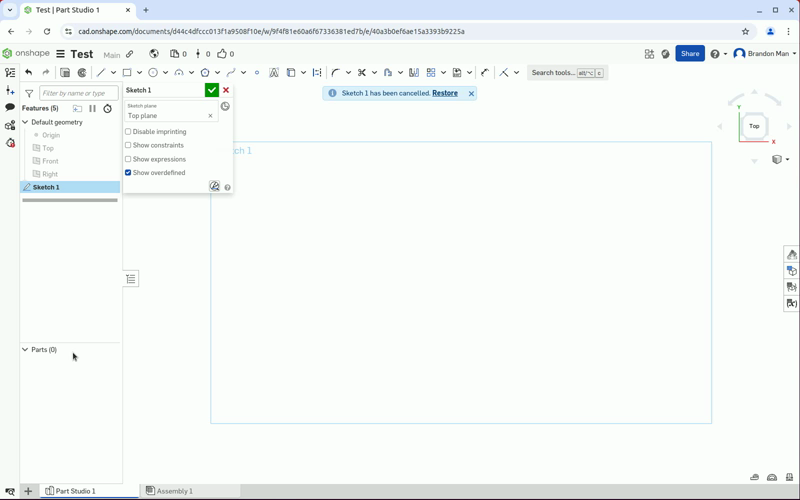
key(l)
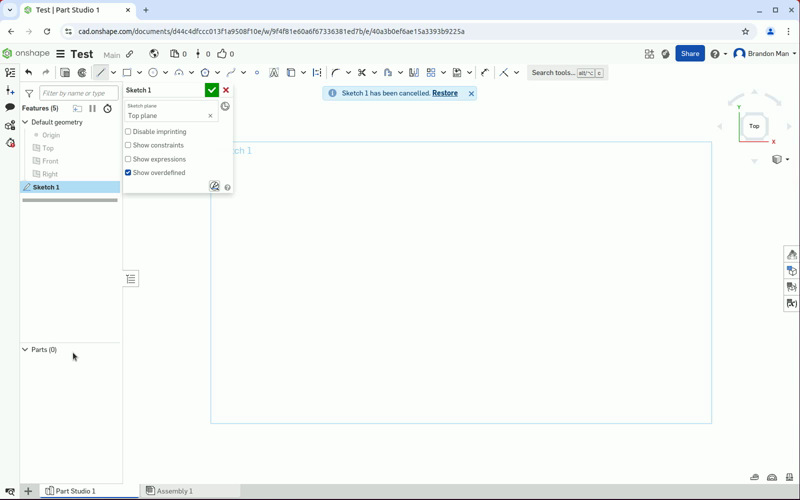
key_down(shift)
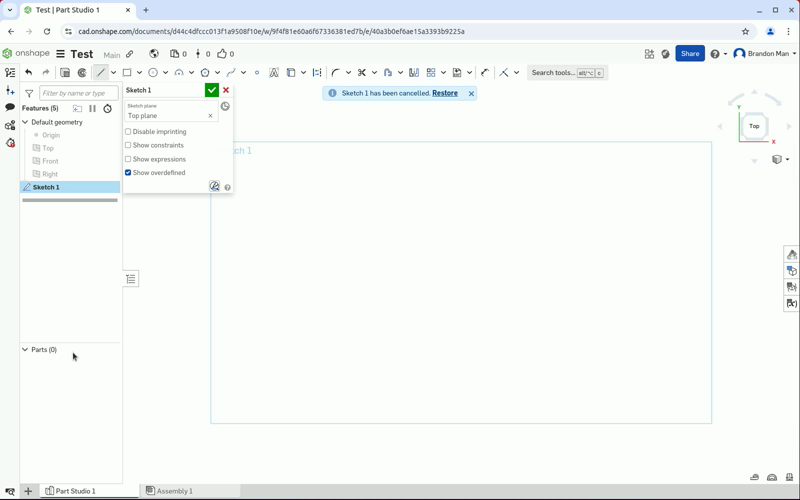
mouse_move(460, 282)
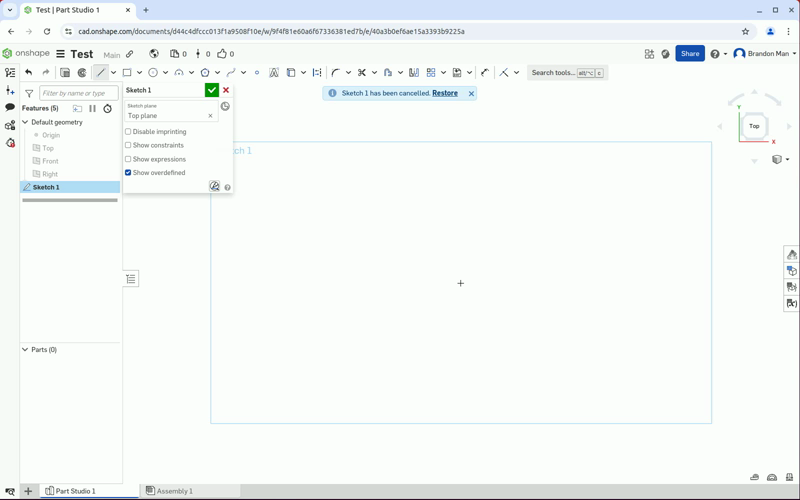
click(460, 282)
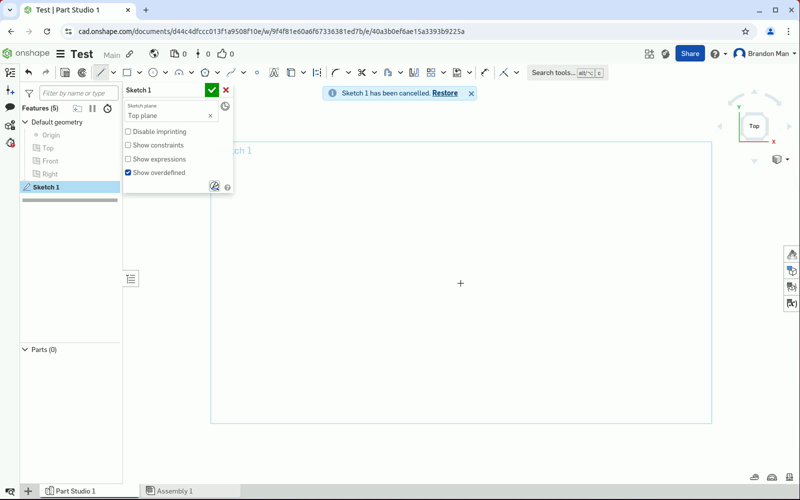
key_up(shift)
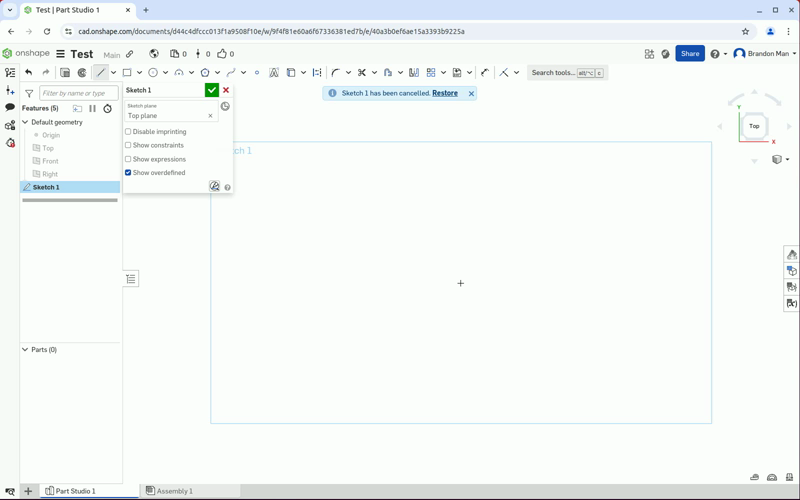
key_down(shift)
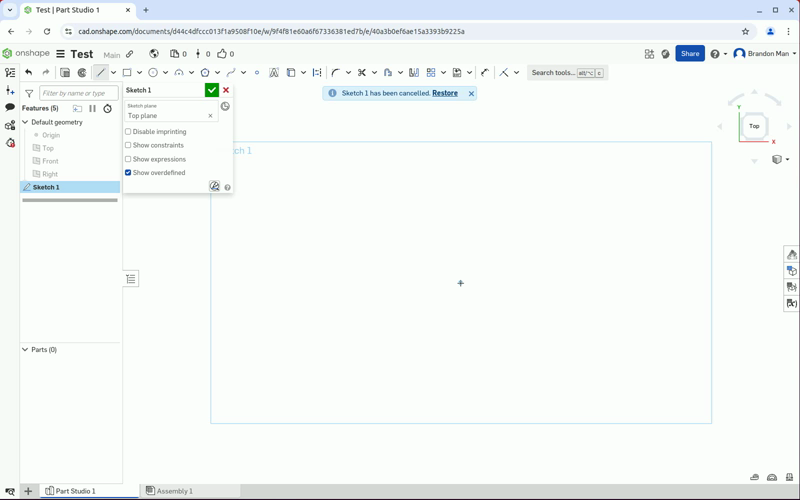
mouse_move(573, 282)
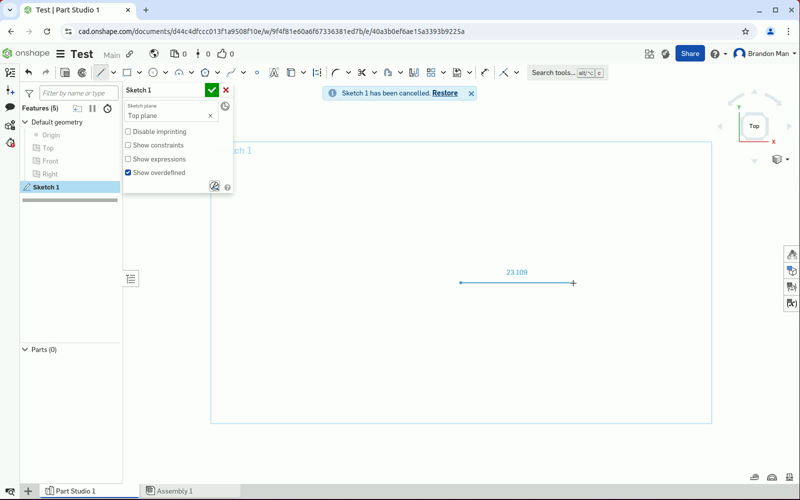
click(573, 282)
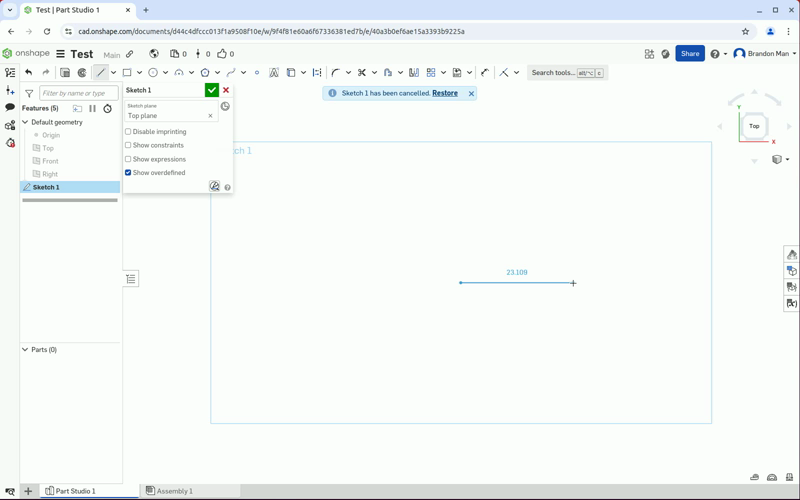
key_up(shift)
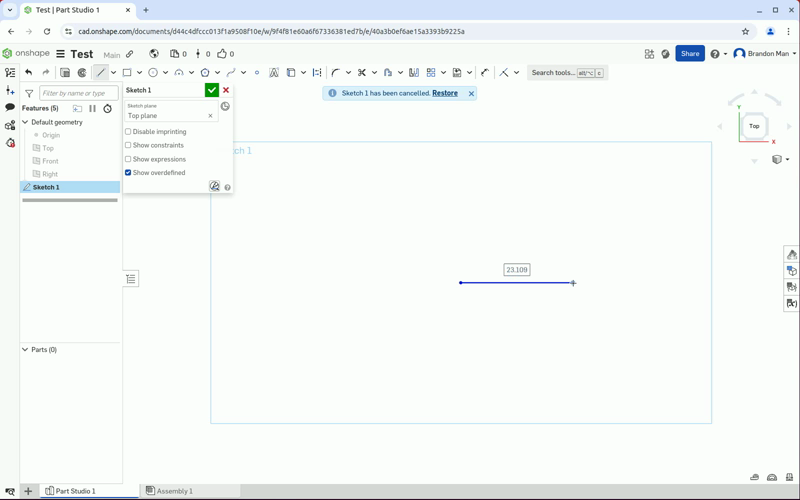
key_down(shift)
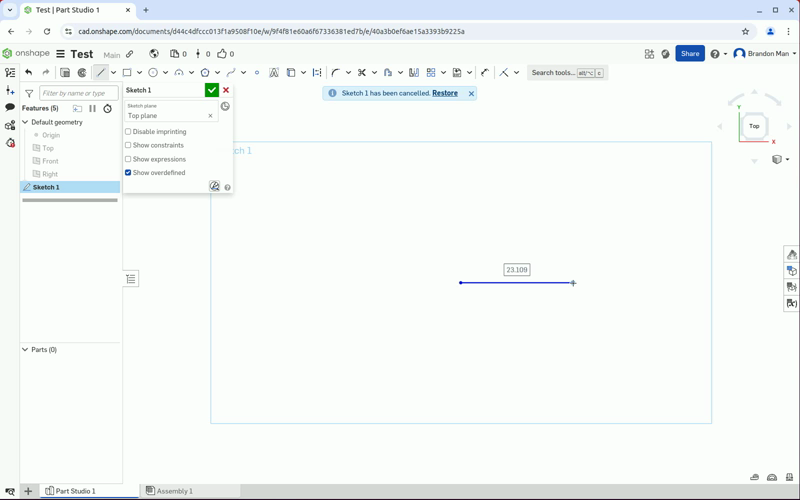
mouse_move(573, 209)
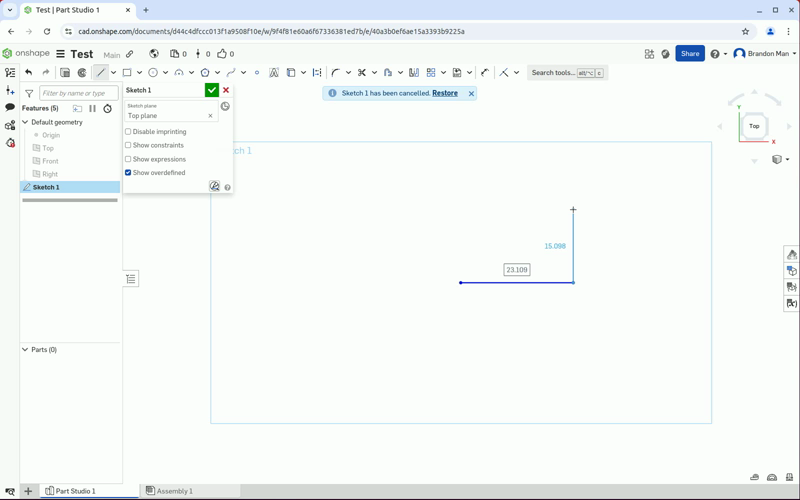
click(573, 209)
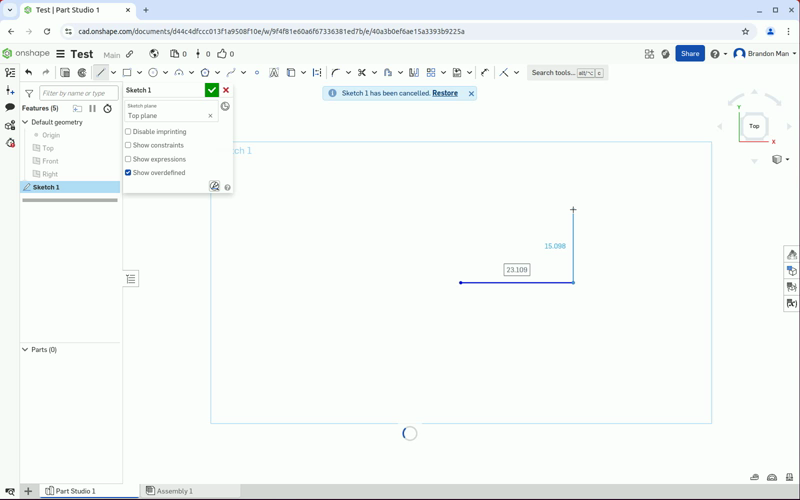
key_up(shift)
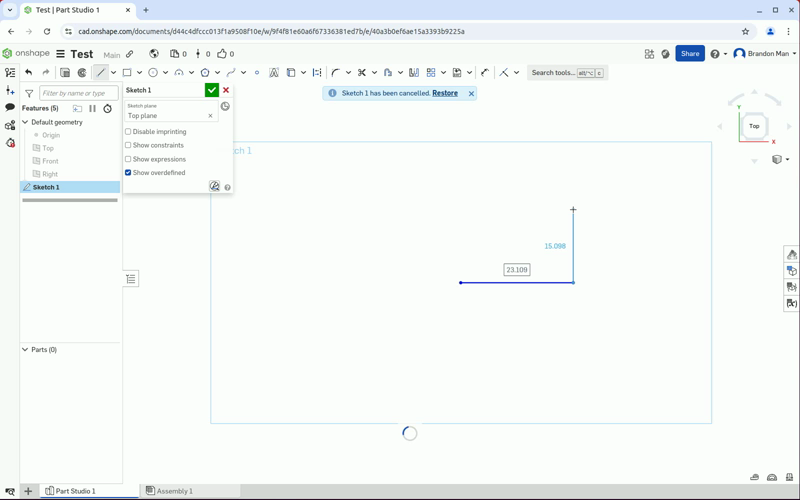
key_down(shift)
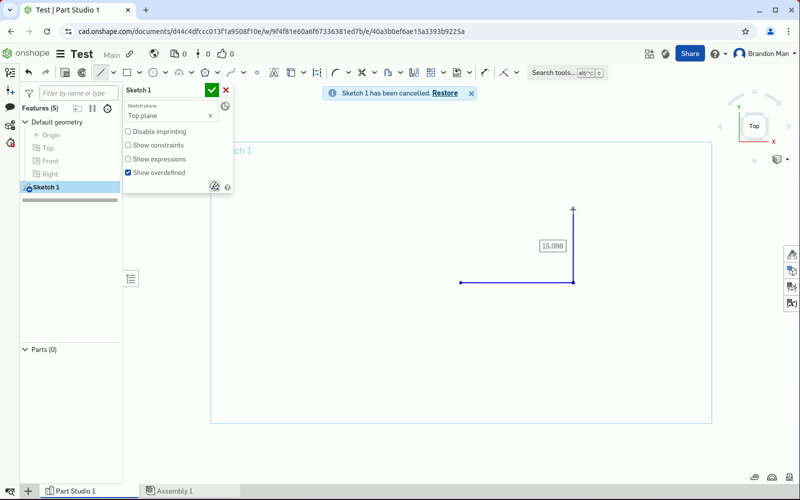
mouse_move(460, 209)
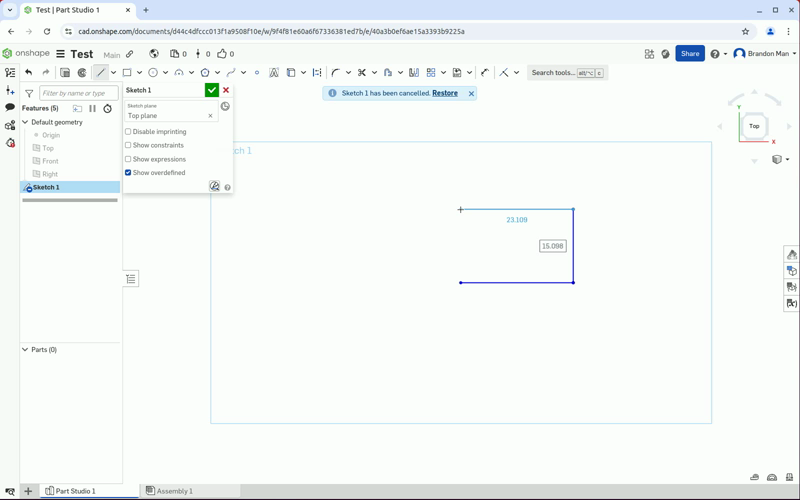
click(460, 209)
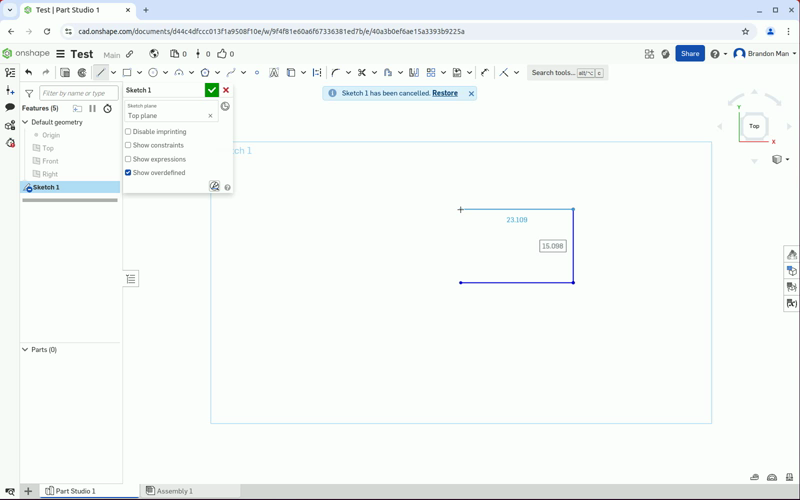
key_up(shift)
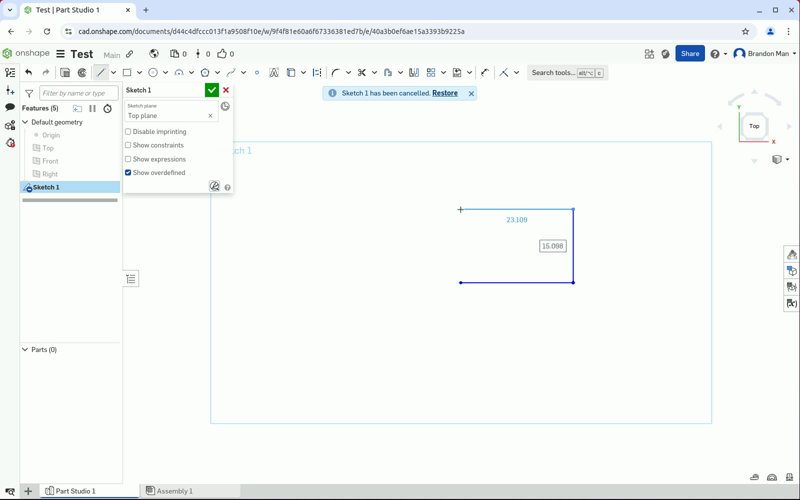
key_down(shift)
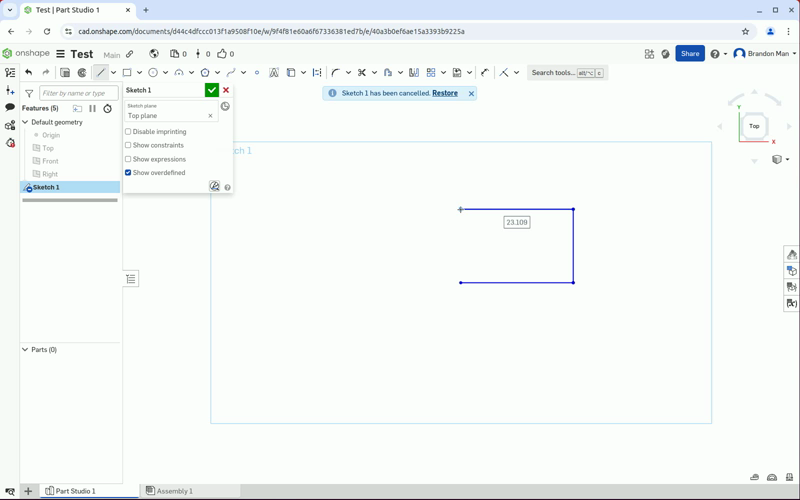
mouse_move(460, 282)
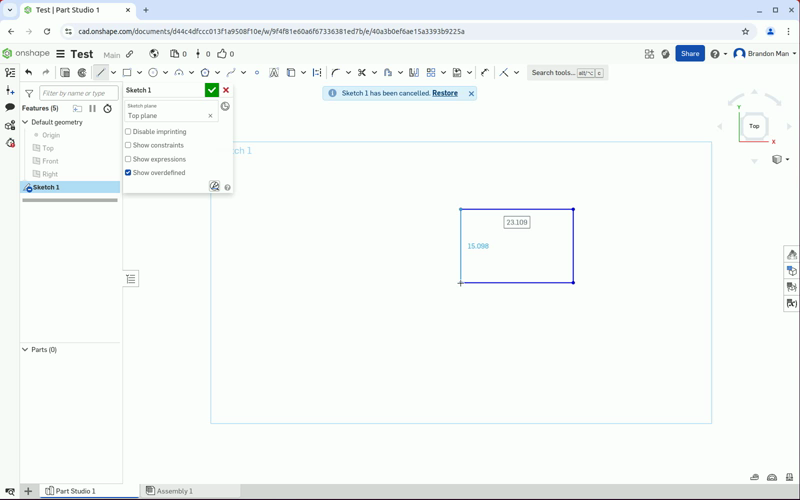
key_up(shift)
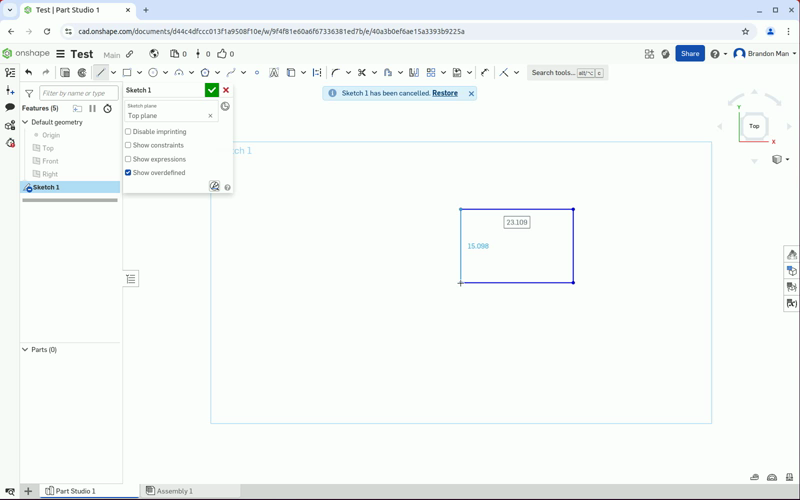
click(460, 282)
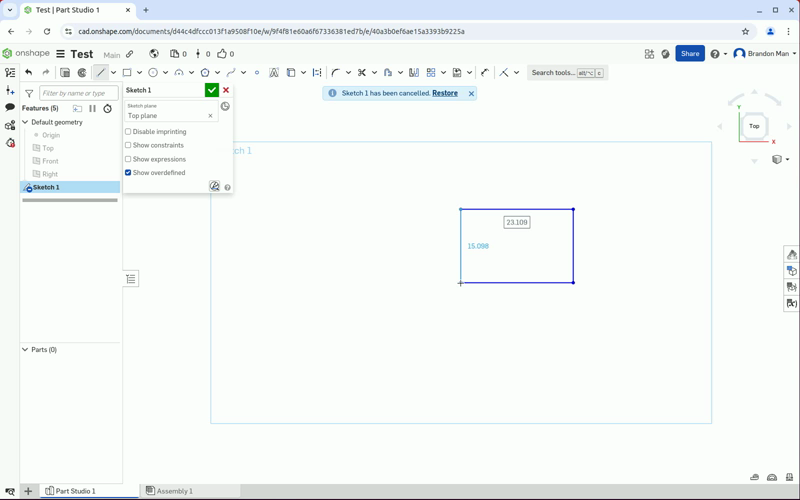
key(esc)
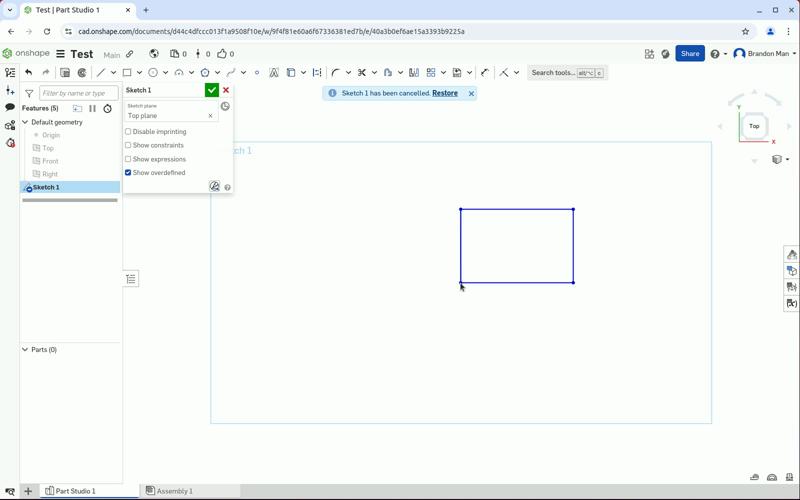
mouse_move(529, 219)
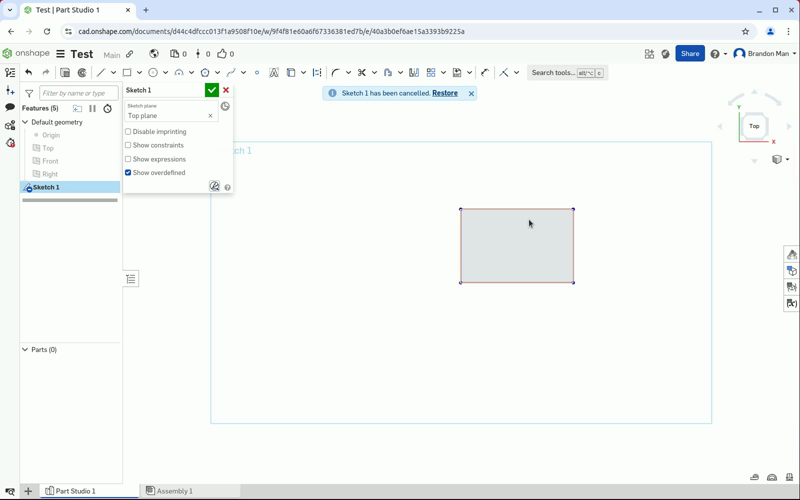
click(529, 219)
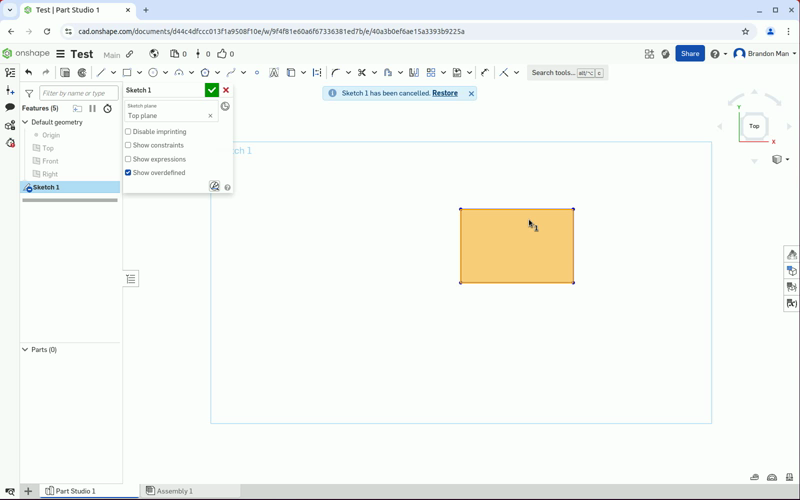
mouse_move(73, 352)
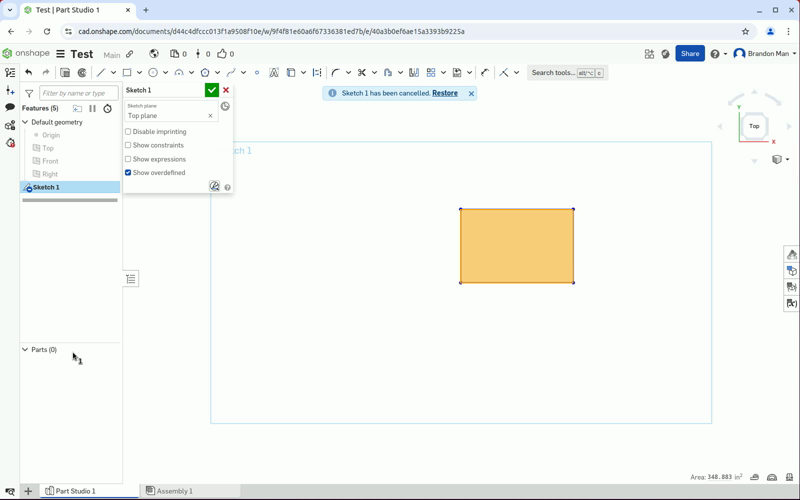
key(shift+y)
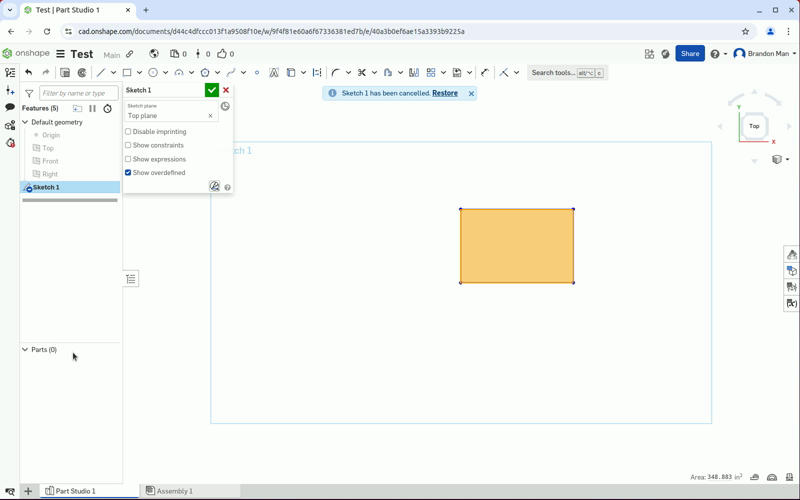
key(shift+e)
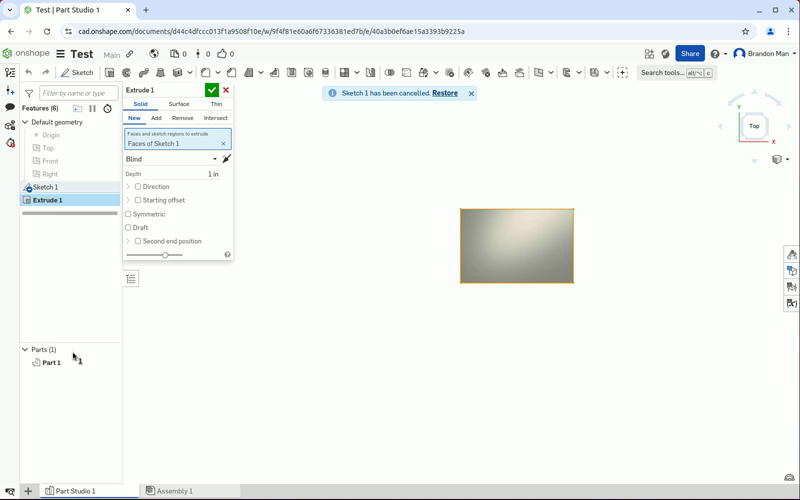
mouse_move(143, 106)
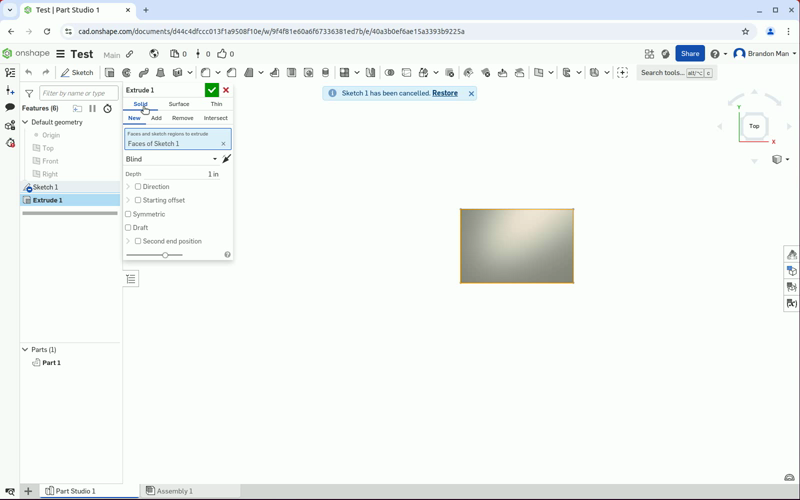
click(143, 106)
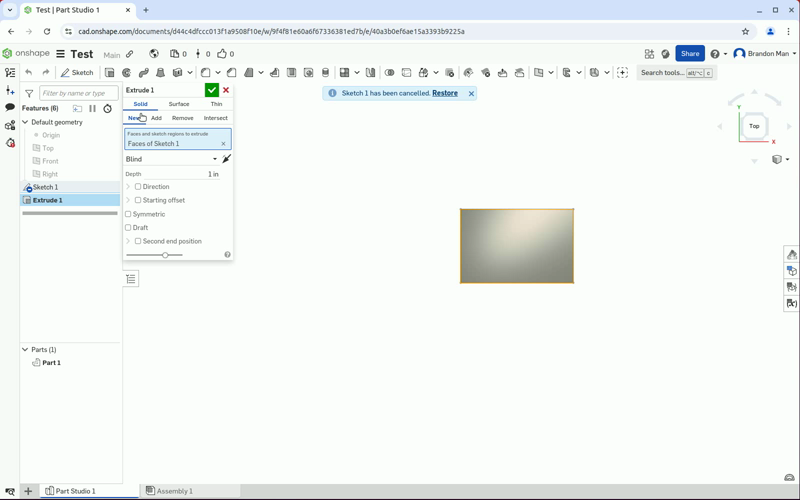
mouse_move(137, 120)
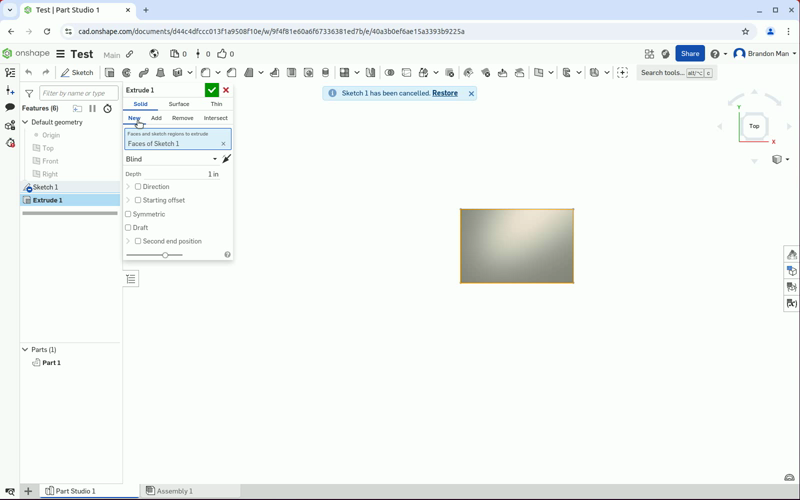
click(137, 120)
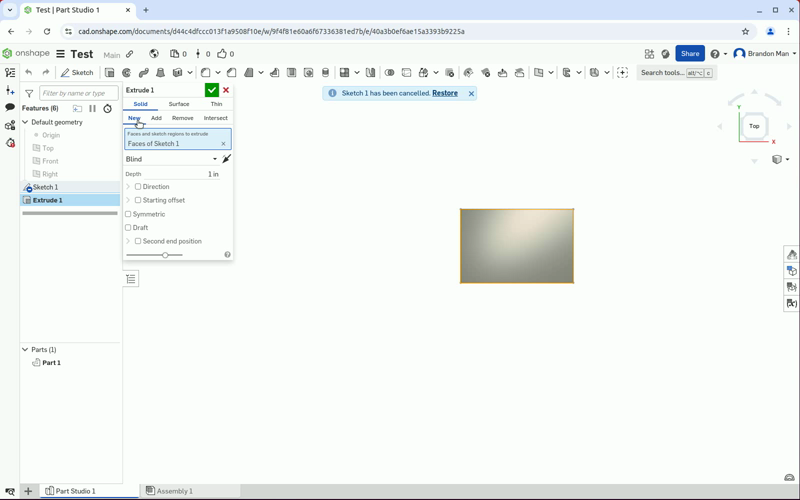
key(tab, 4)
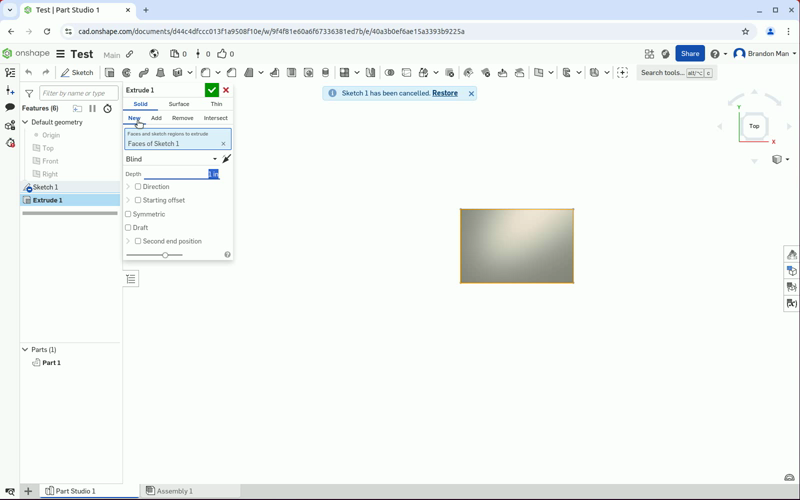
text(10.591)
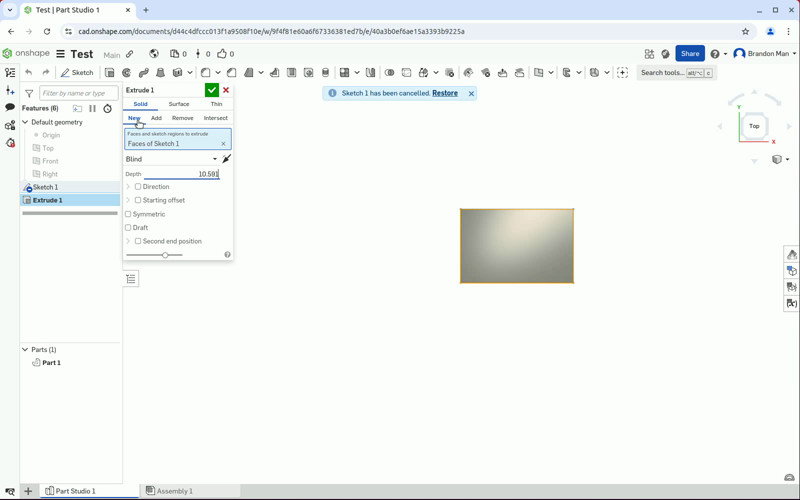
key(enter)
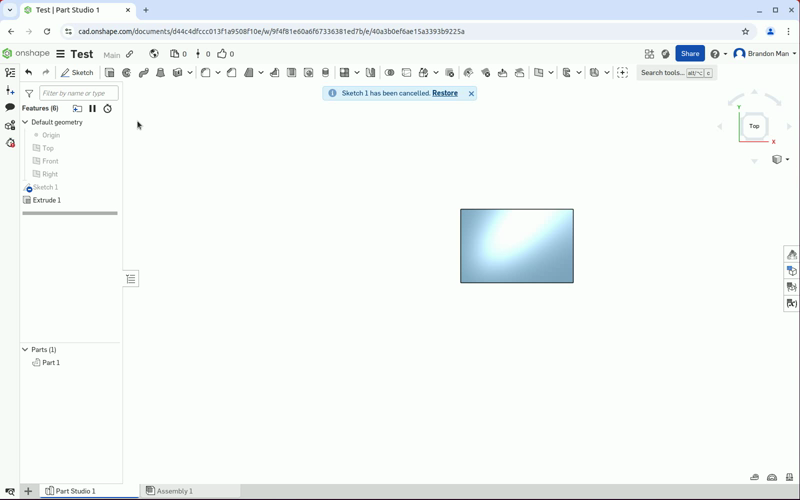
key(shift+h)
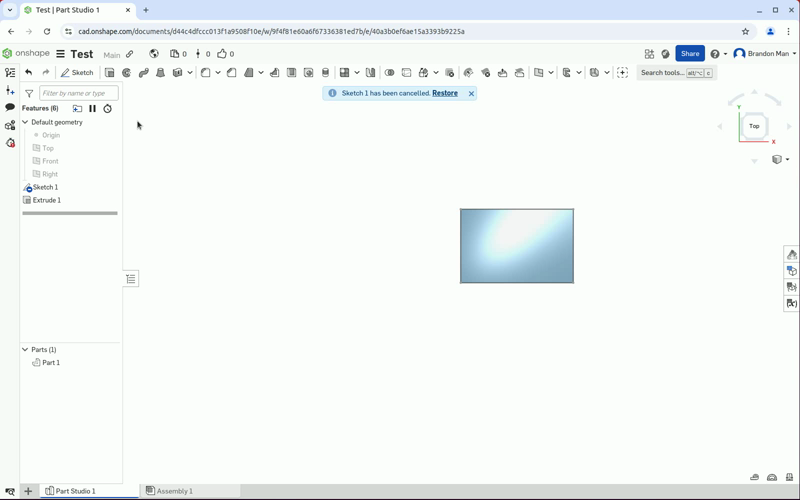
key(shift+h)
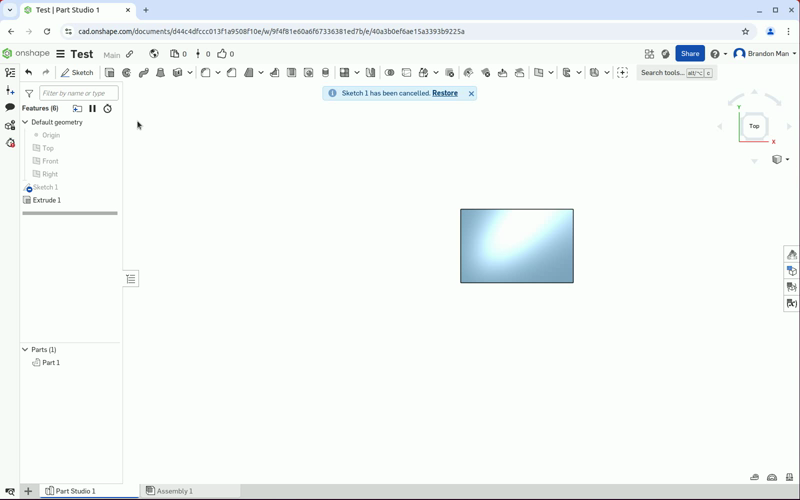
mouse_move(73, 189)
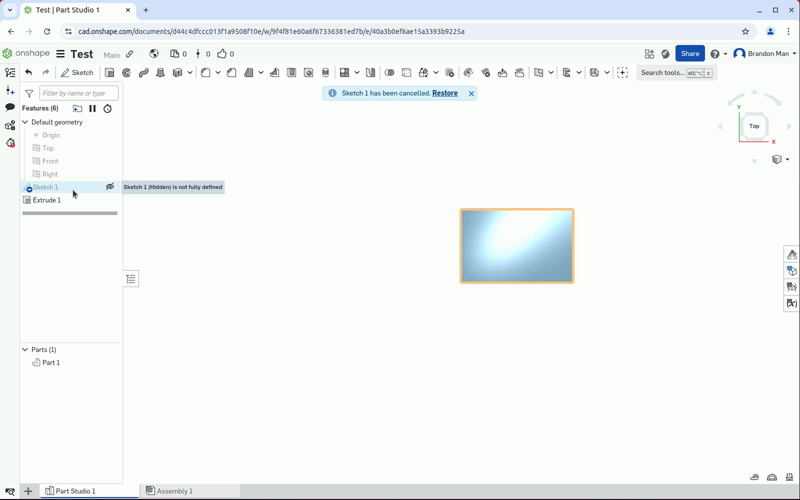
click(73, 189)
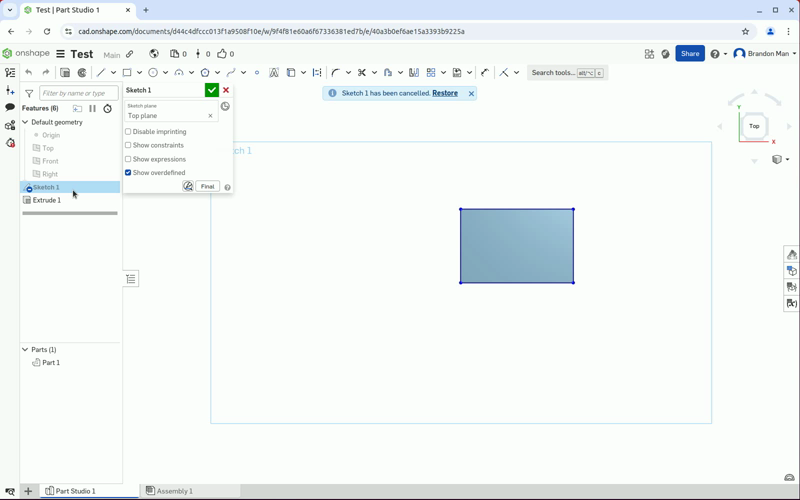
mouse_move(229, 92)
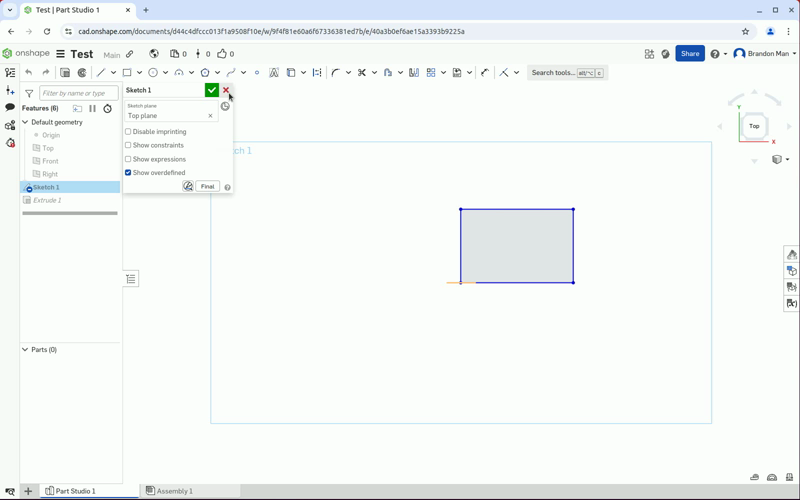
click(229, 92)
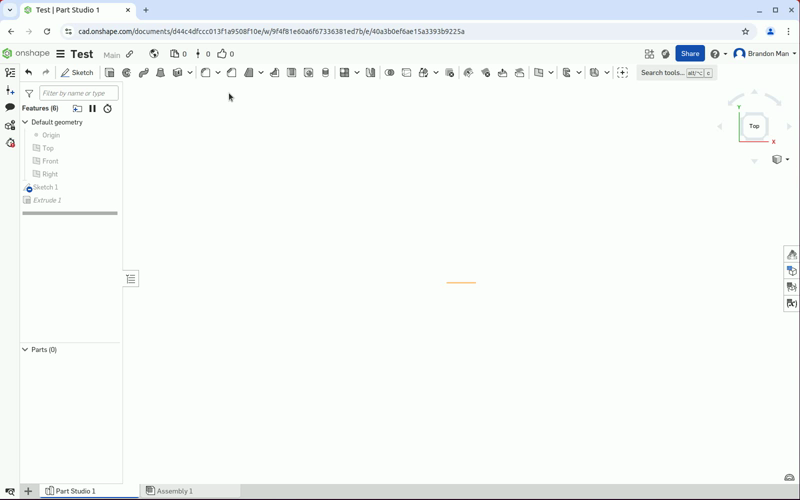
mouse_move(541, 75)
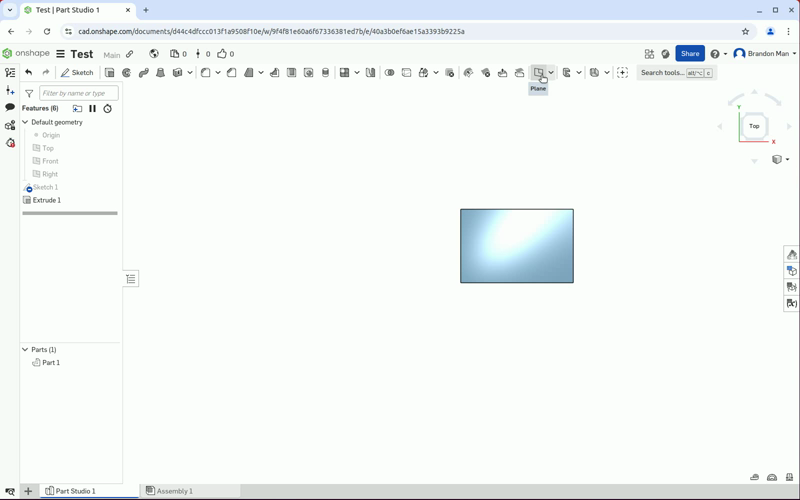
click(541, 75)
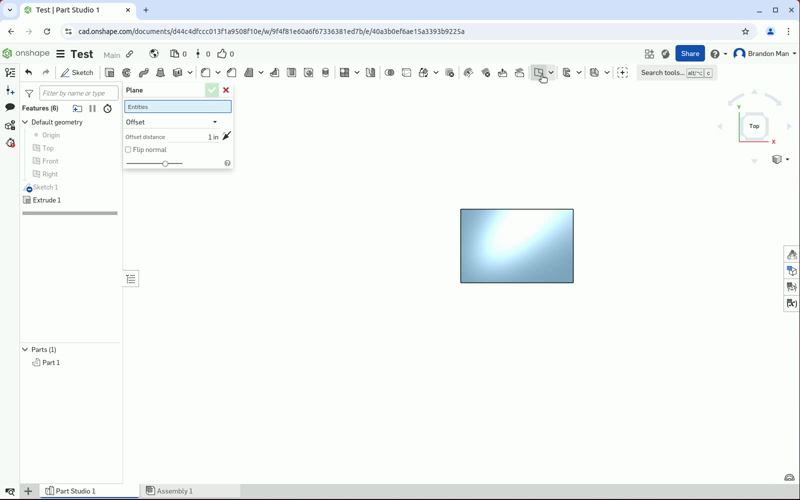
mouse_move(73, 150)
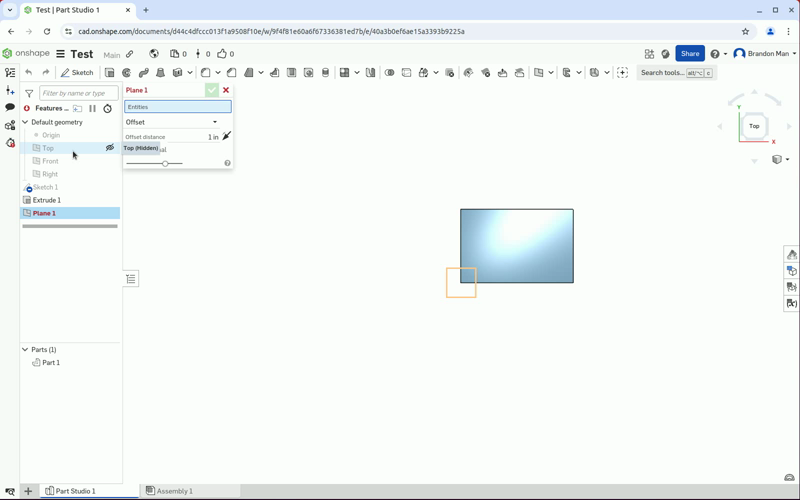
click(73, 150)
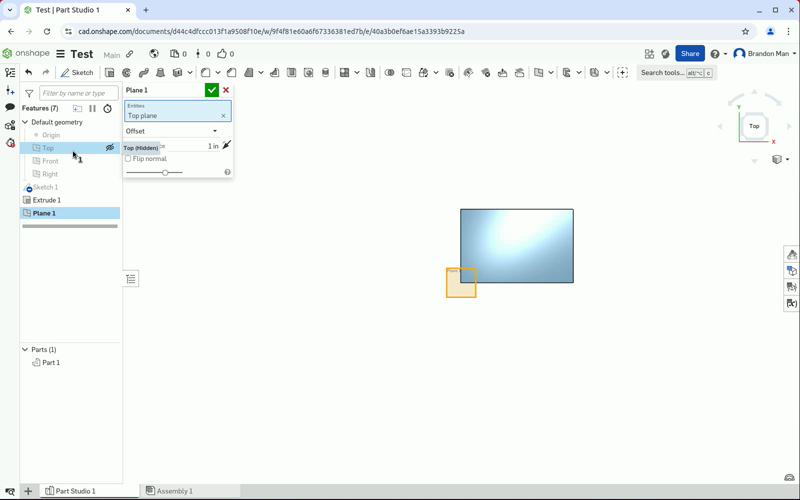
key(tab, 2)
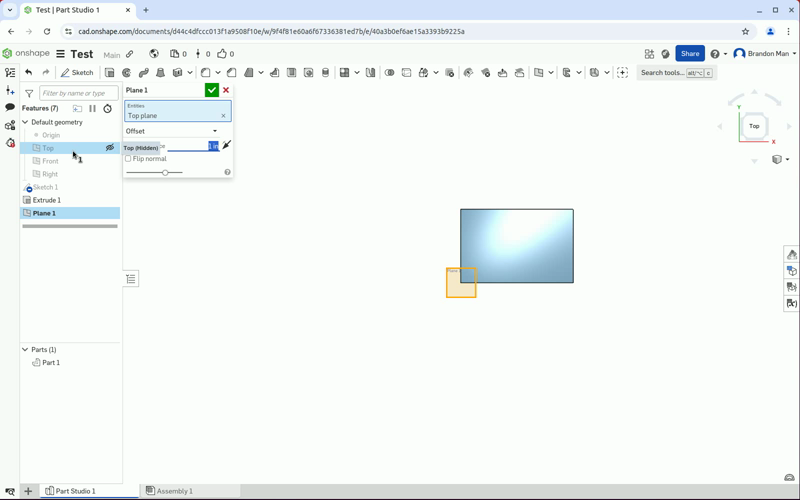
text(10.599)
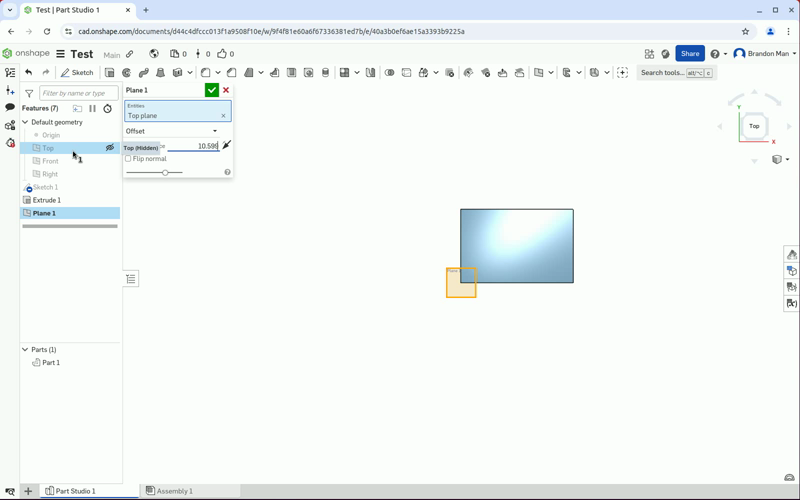
key(enter, 2)
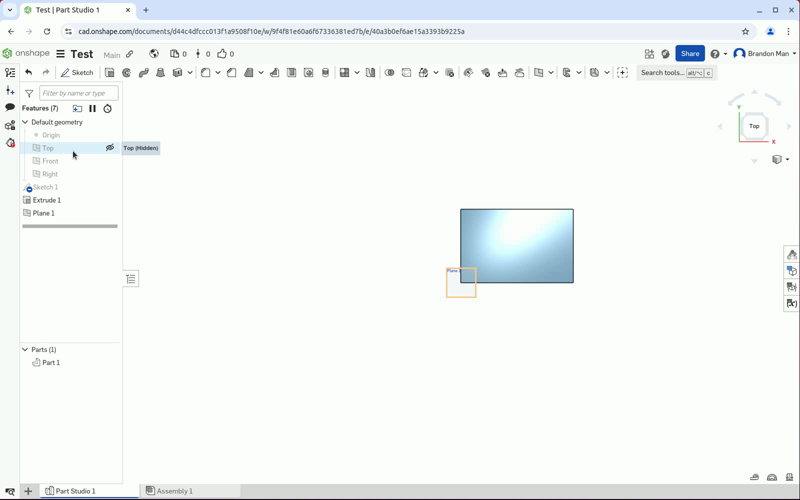
key(shift+s)
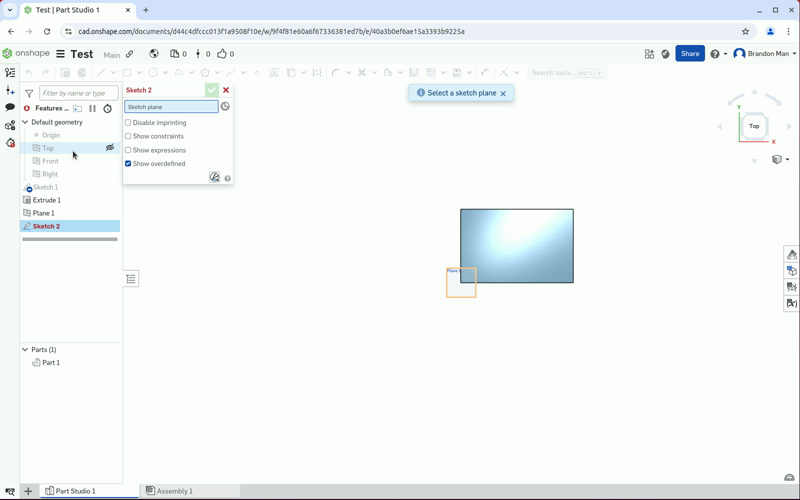
mouse_move(73, 215)
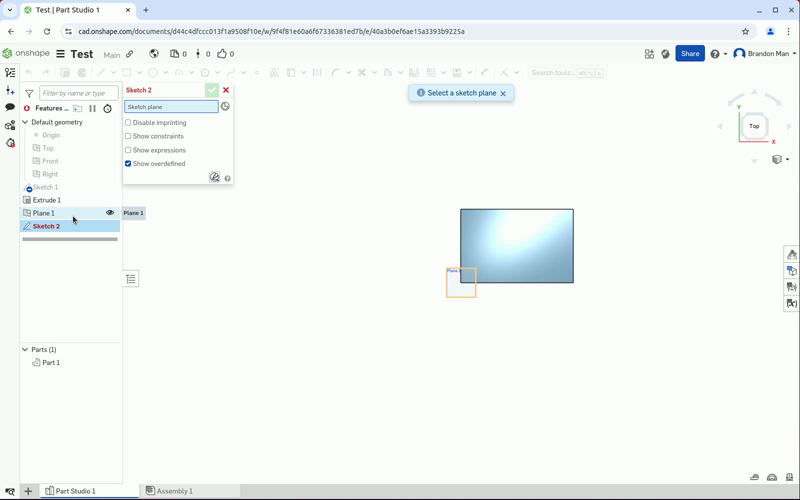
click(73, 215)
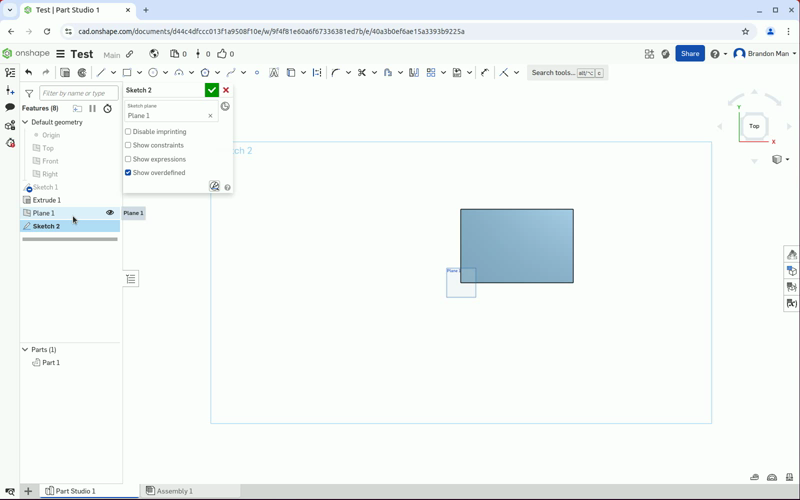
mouse_move(73, 352)
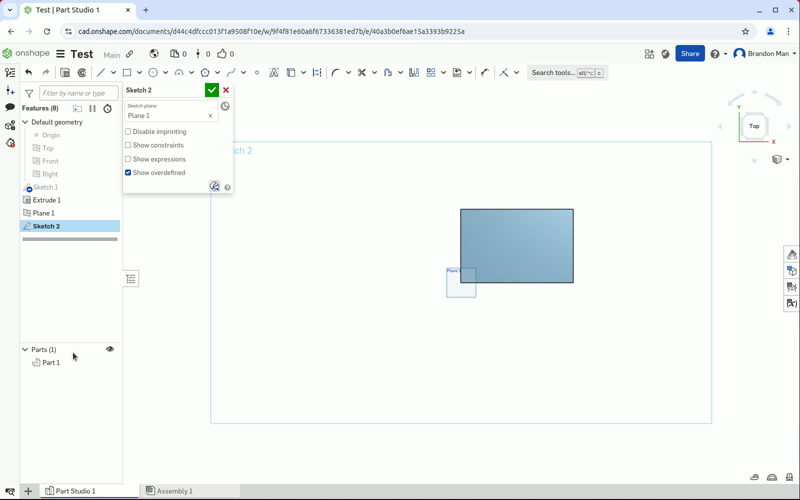
key(y)
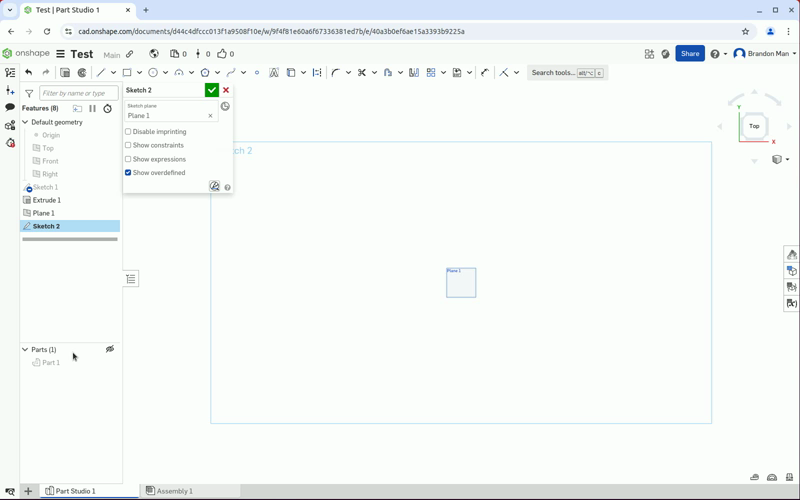
key(l)
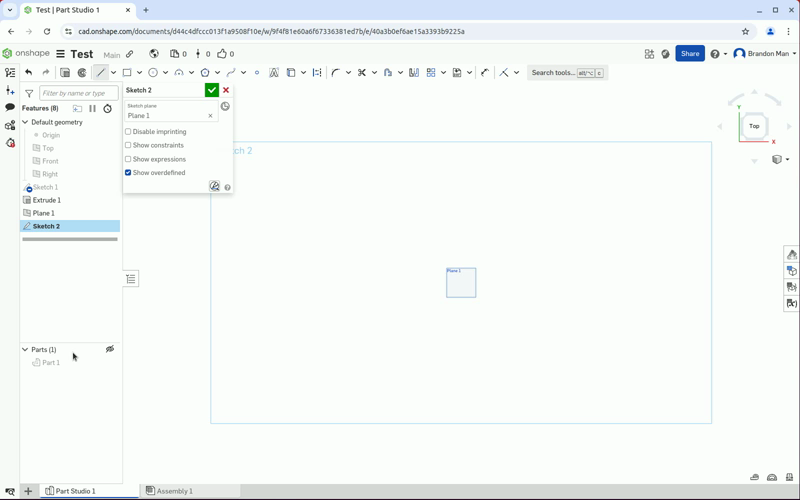
key_down(shift)
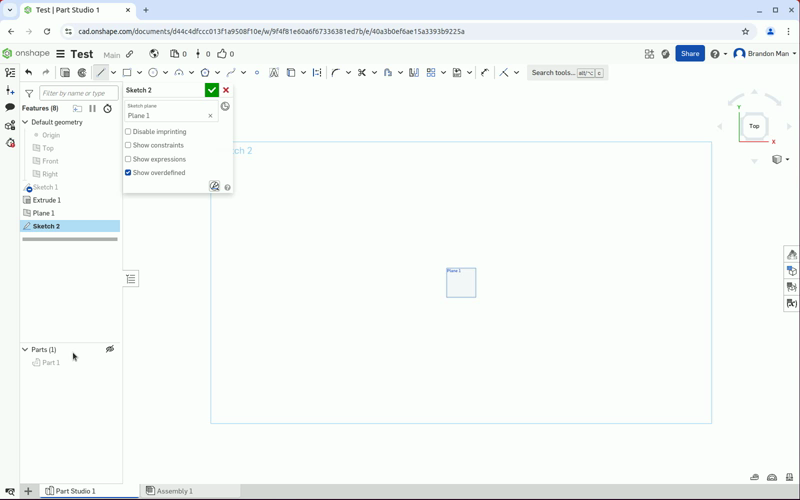
mouse_move(478, 271)
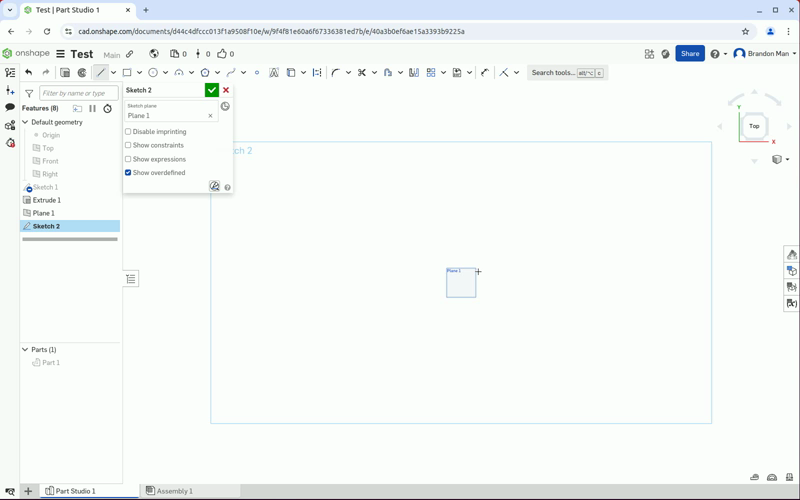
click(478, 271)
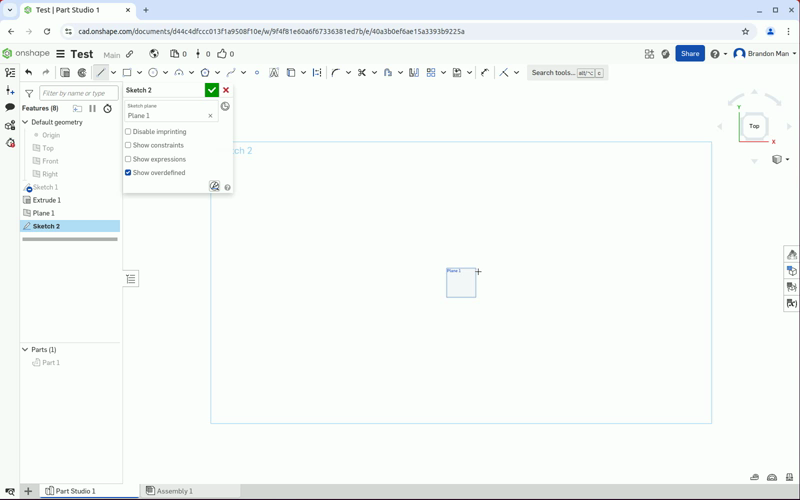
key_up(shift)
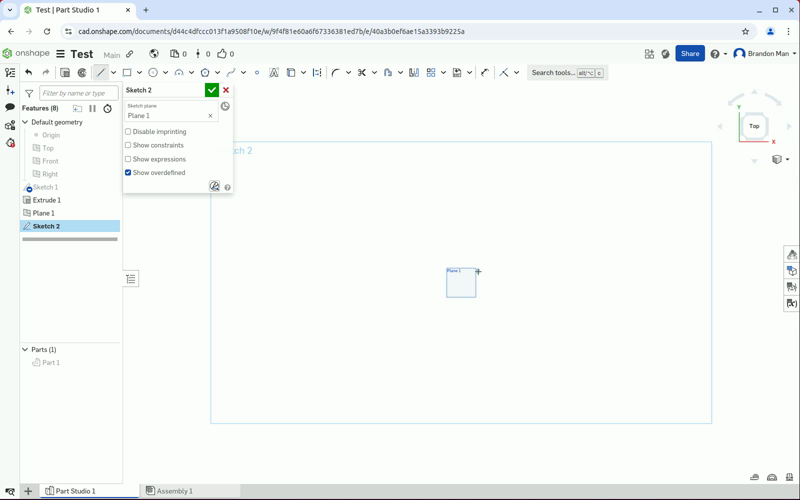
key_down(shift)
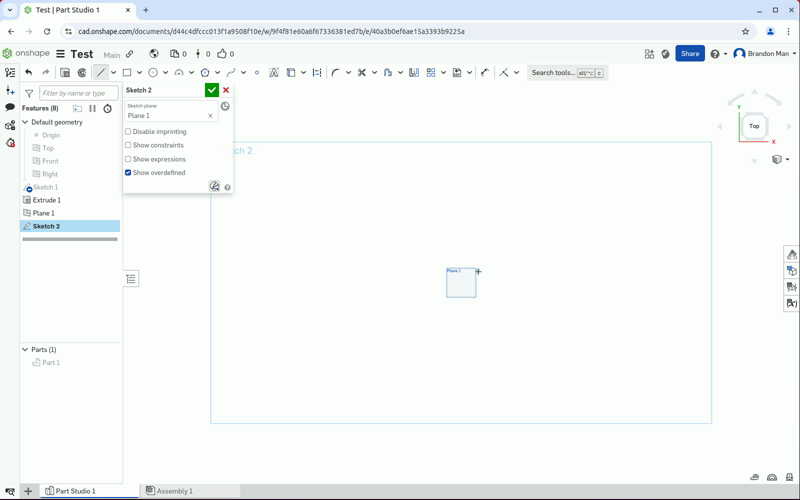
mouse_move(555, 271)
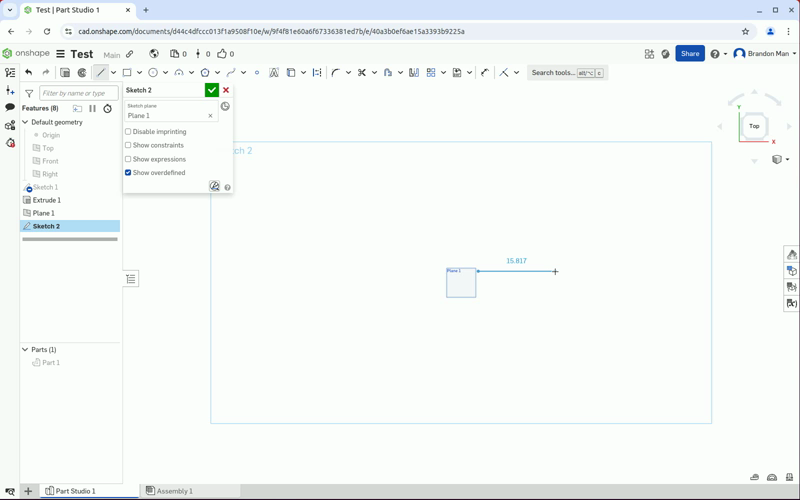
click(555, 271)
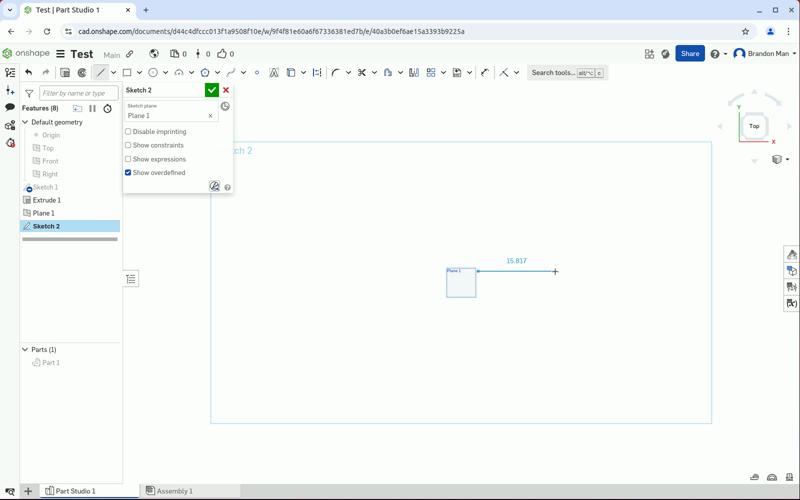
key_up(shift)
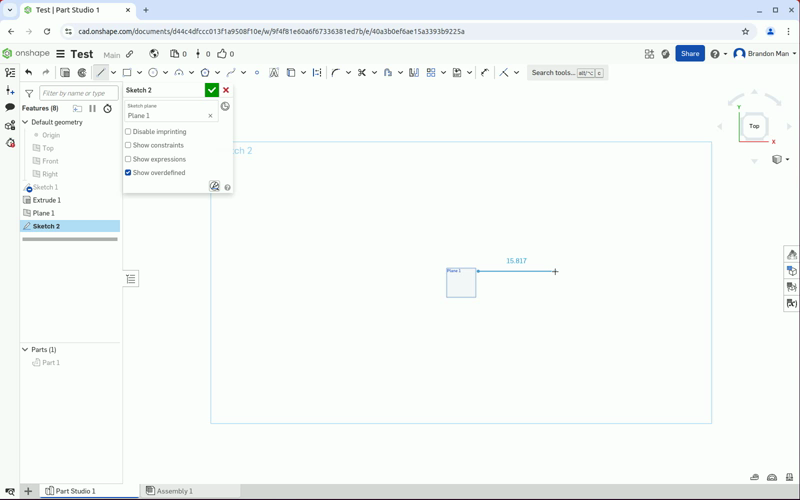
key_down(shift)
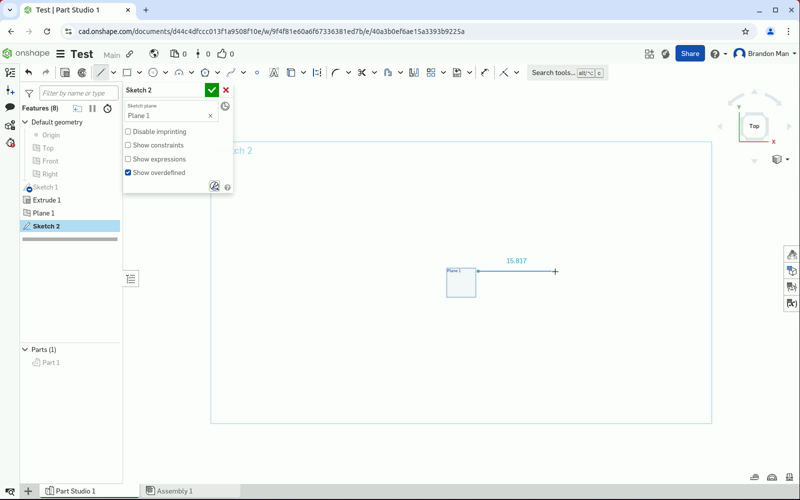
mouse_move(585, 271)
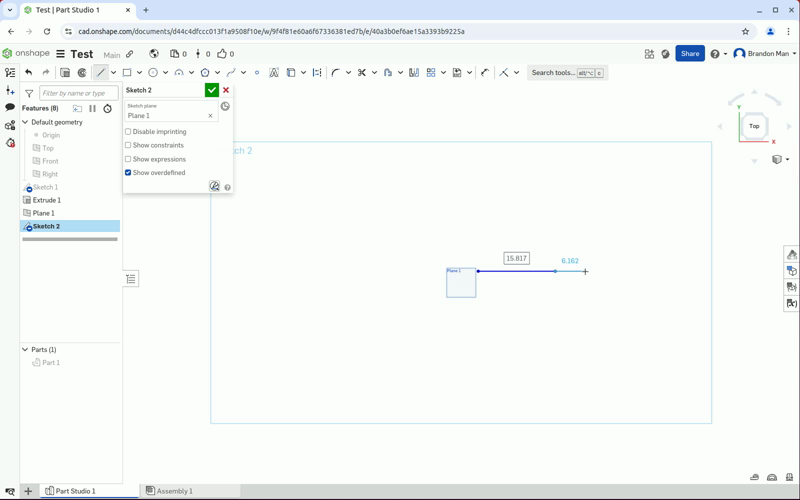
mouse_move(555, 225)
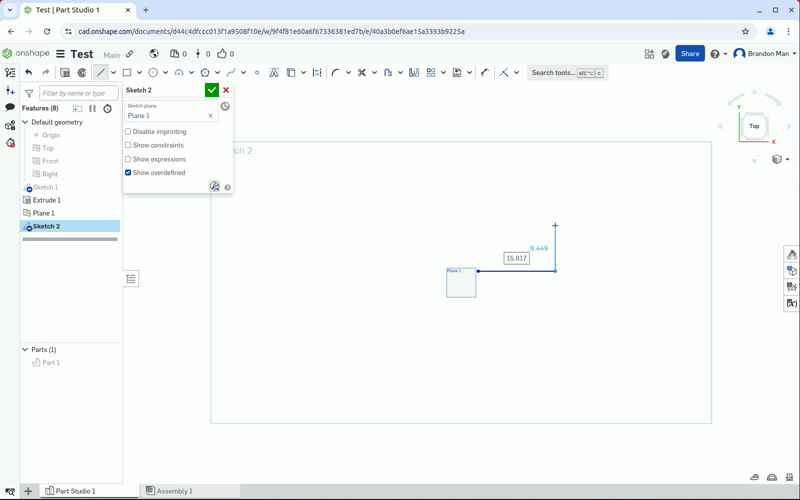
click(555, 225)
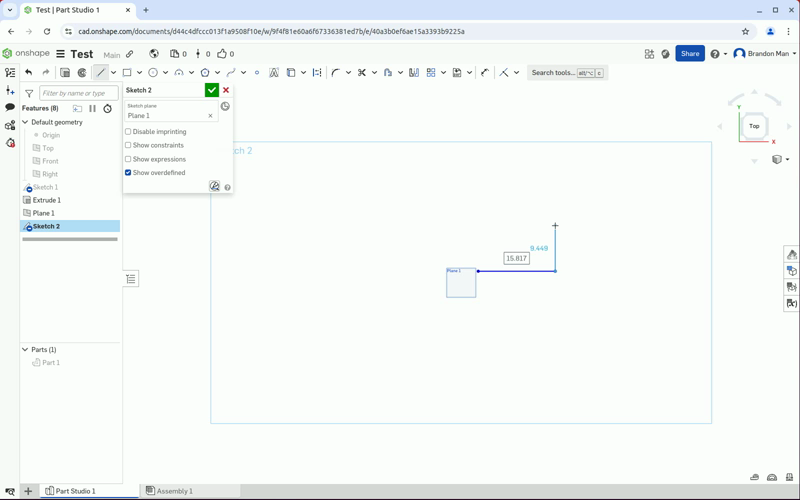
key_up(shift)
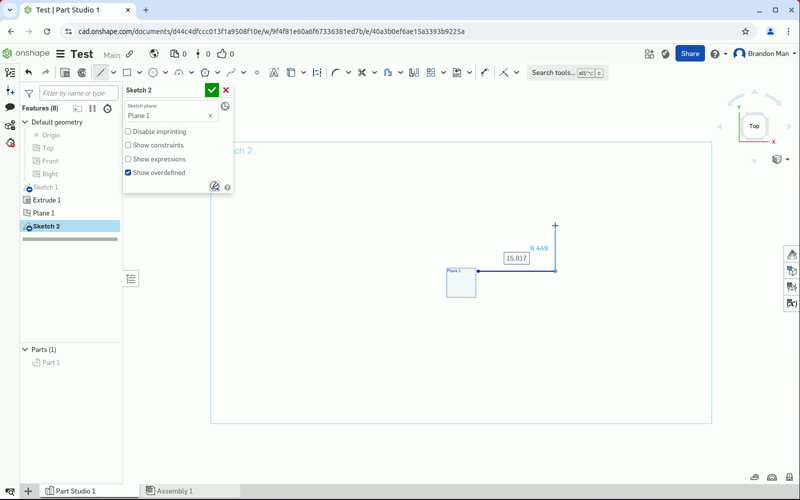
key_down(shift)
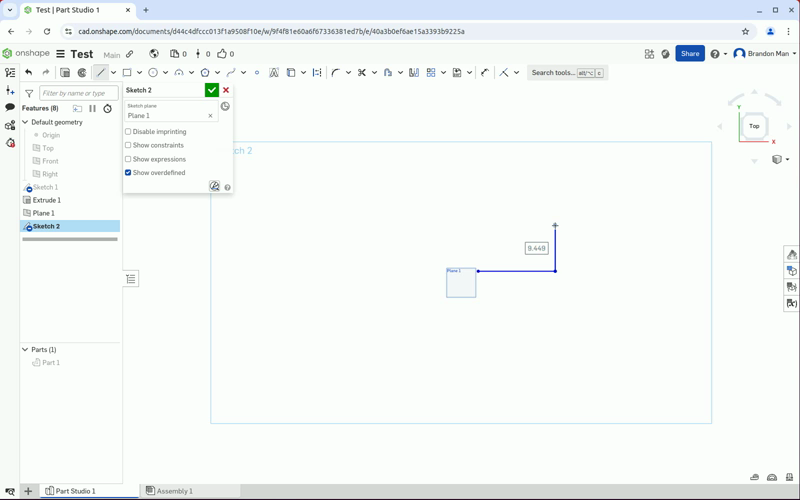
mouse_move(478, 225)
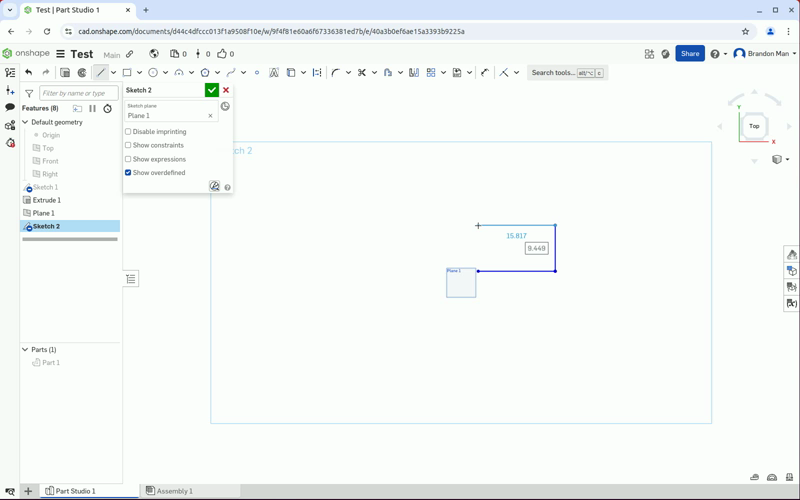
click(478, 225)
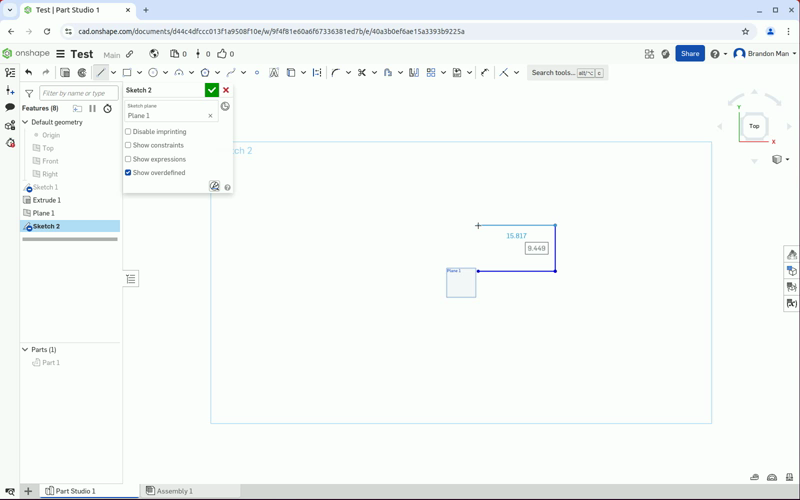
key_up(shift)
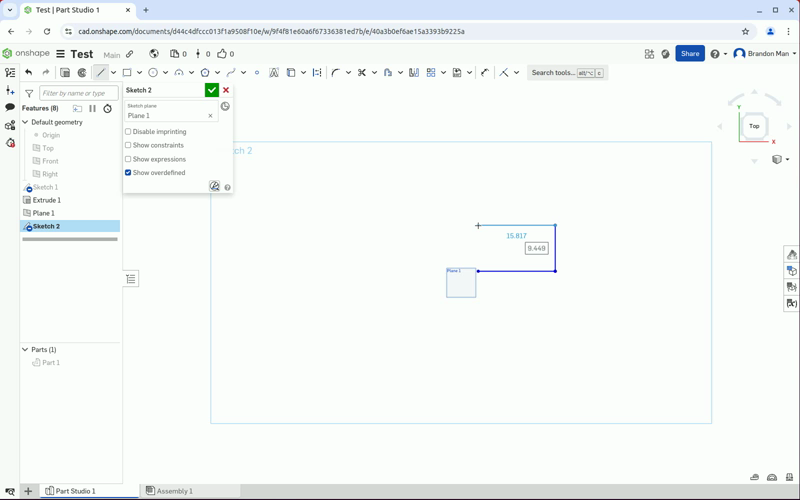
mouse_move(508, 225)
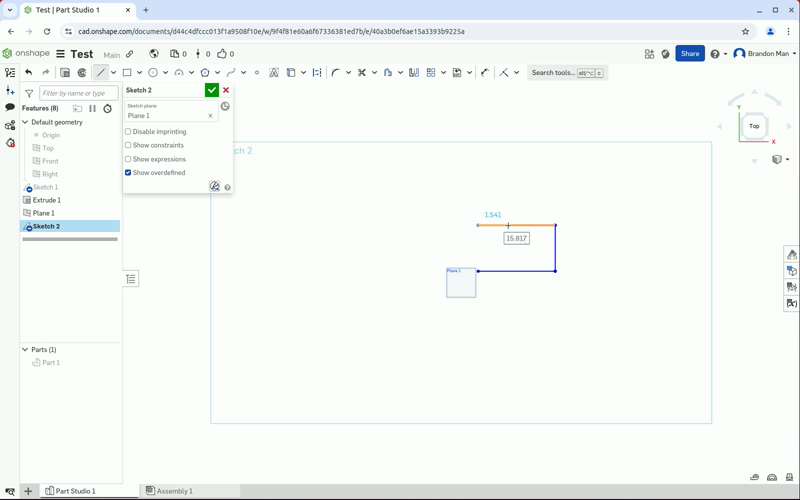
key_down(shift)
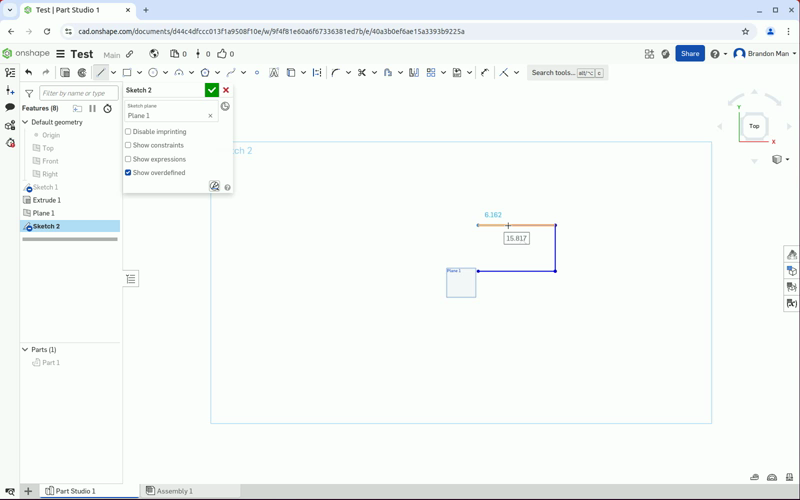
mouse_move(478, 271)
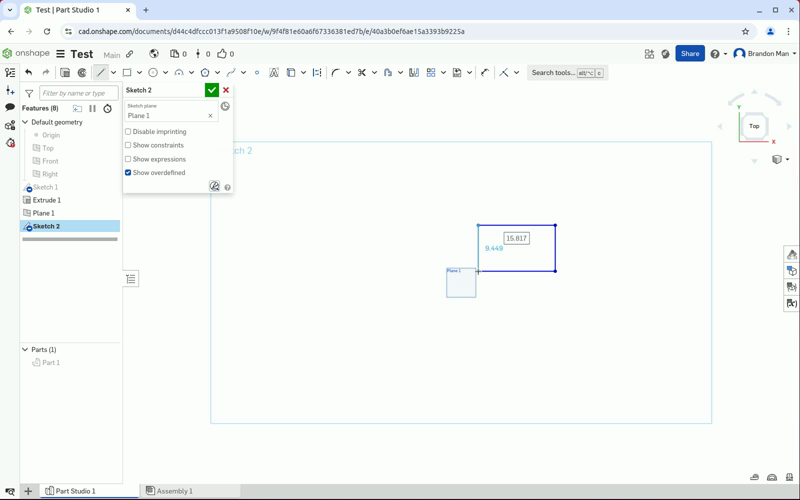
key_up(shift)
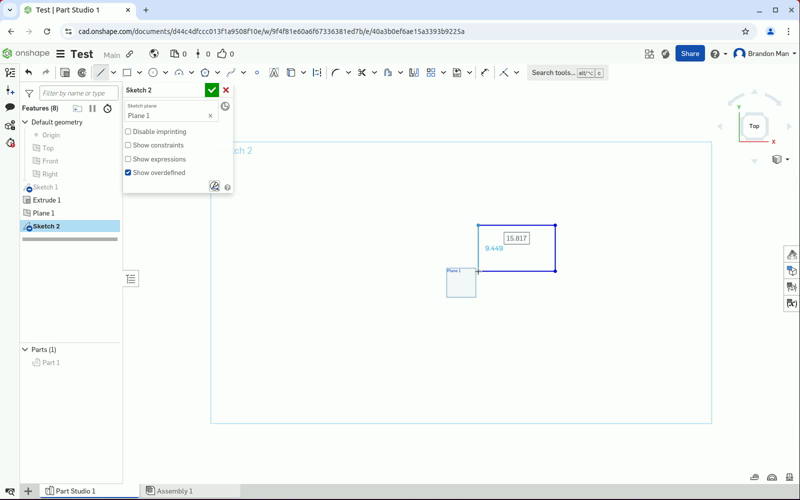
click(478, 271)
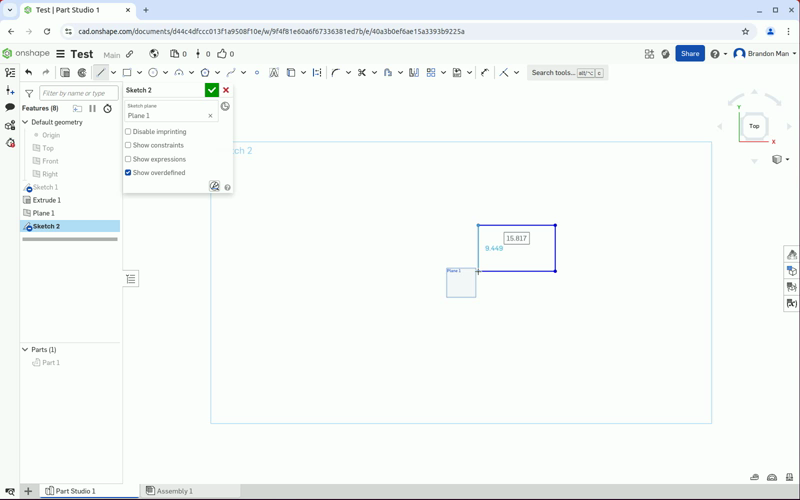
key(esc)
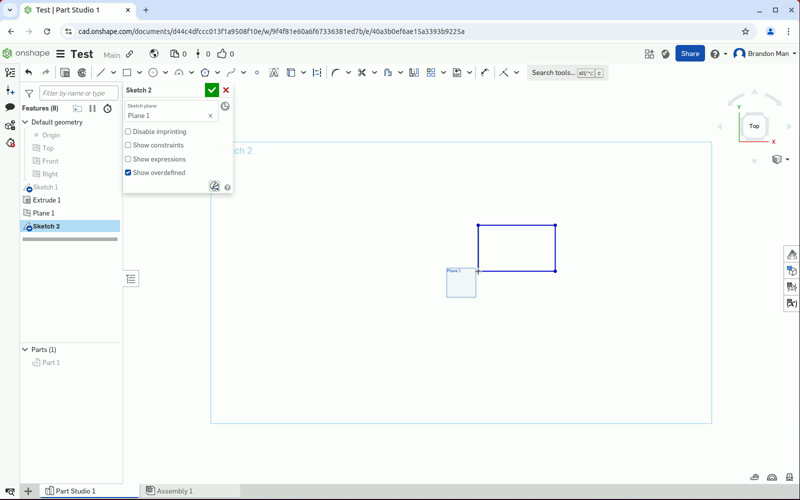
mouse_move(518, 266)
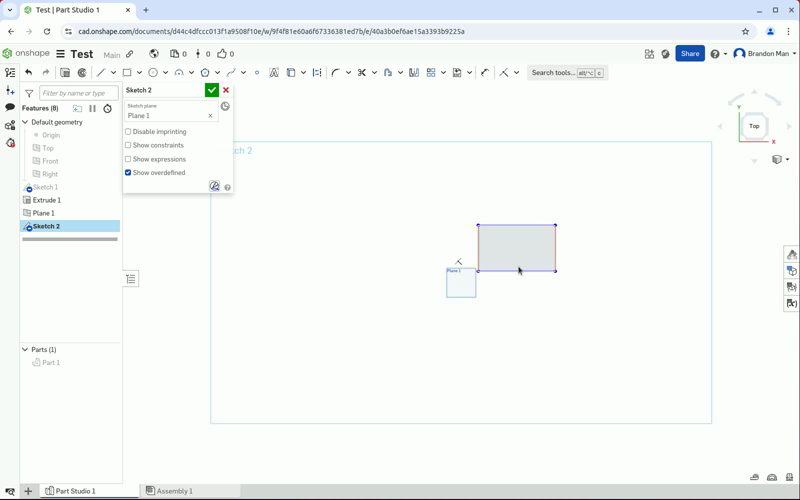
click(518, 266)
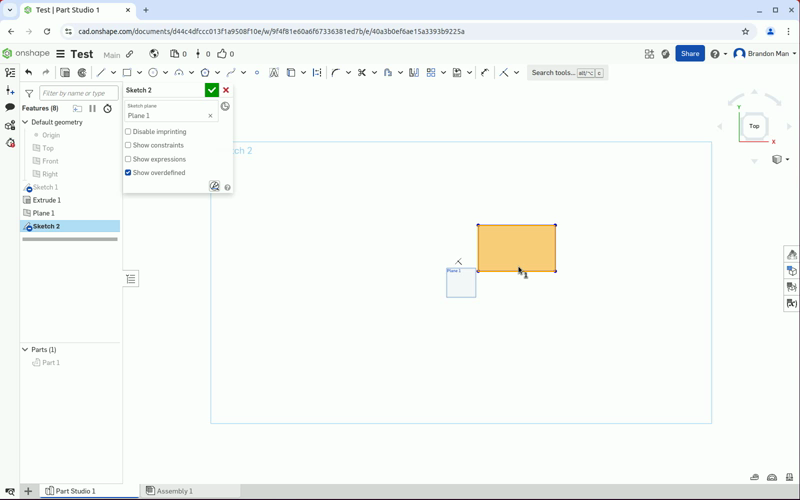
mouse_move(73, 352)
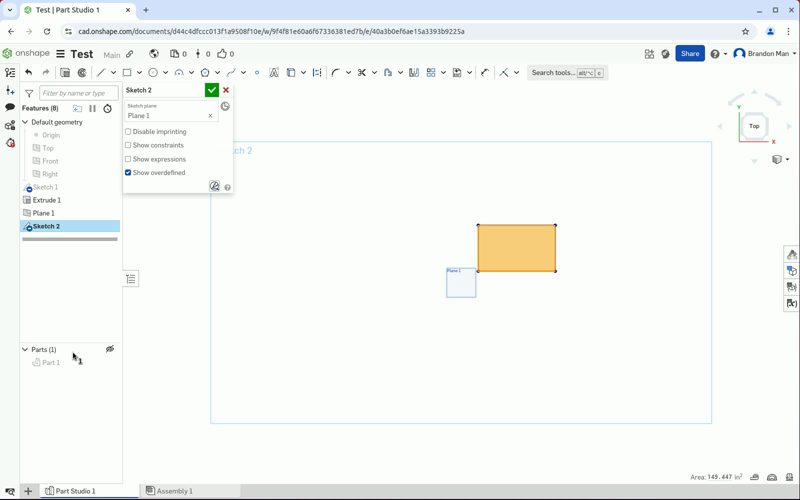
key(shift+y)
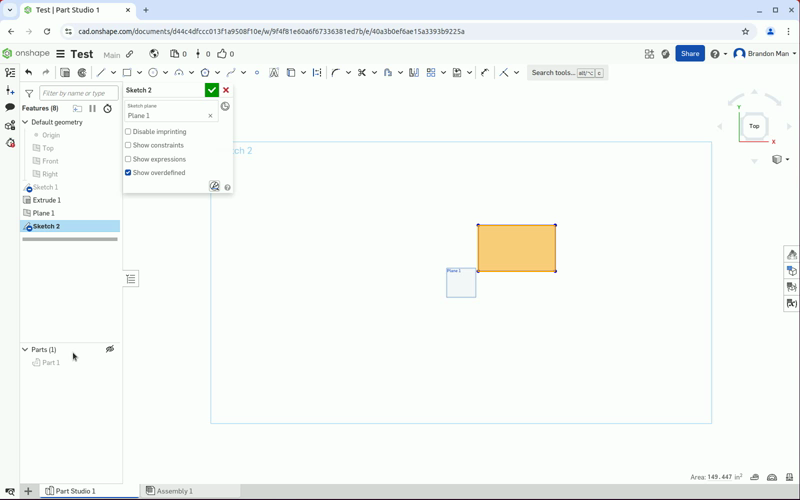
key(shift+e)
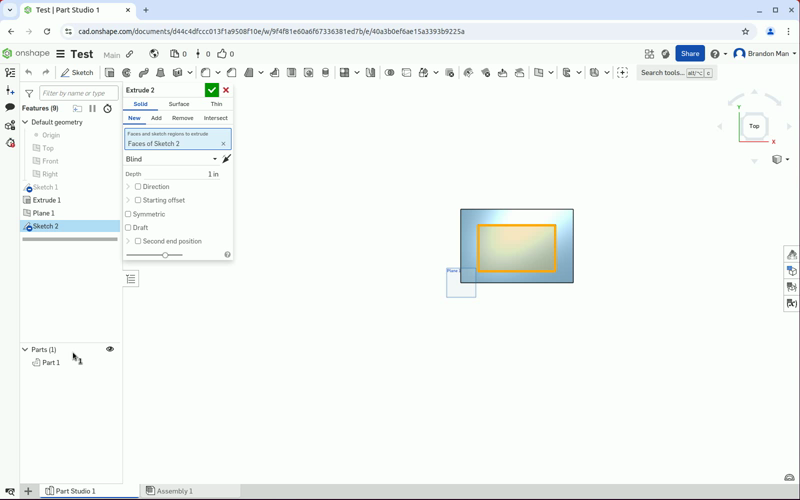
mouse_move(143, 106)
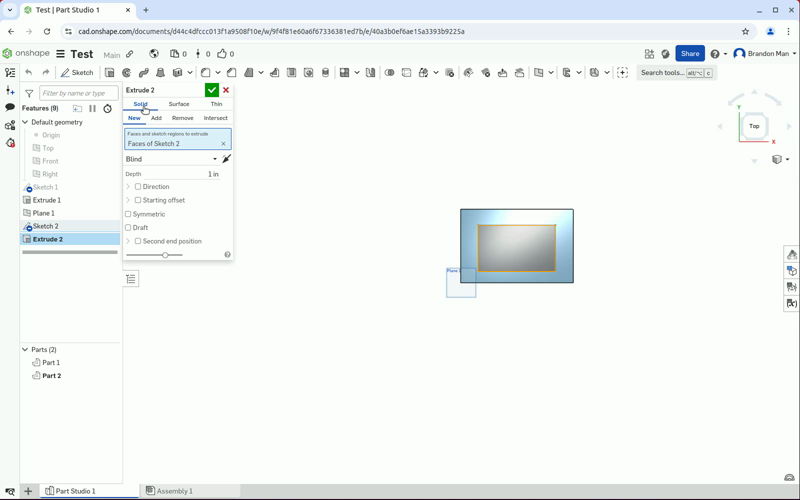
click(143, 106)
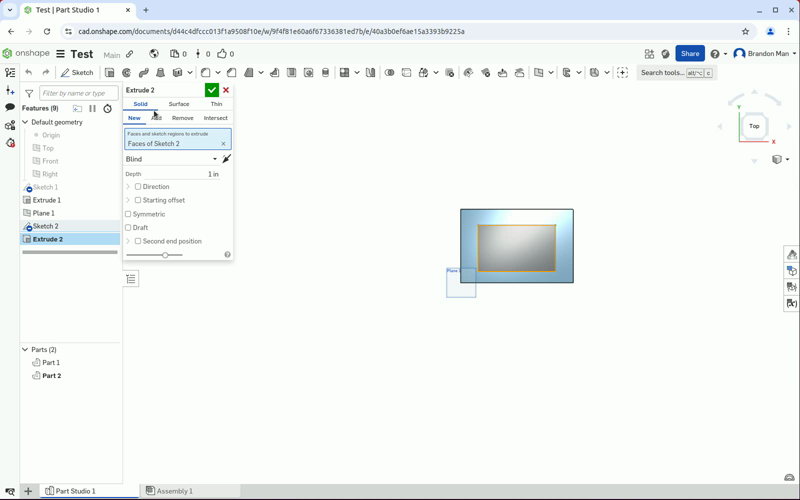
mouse_move(186, 120)
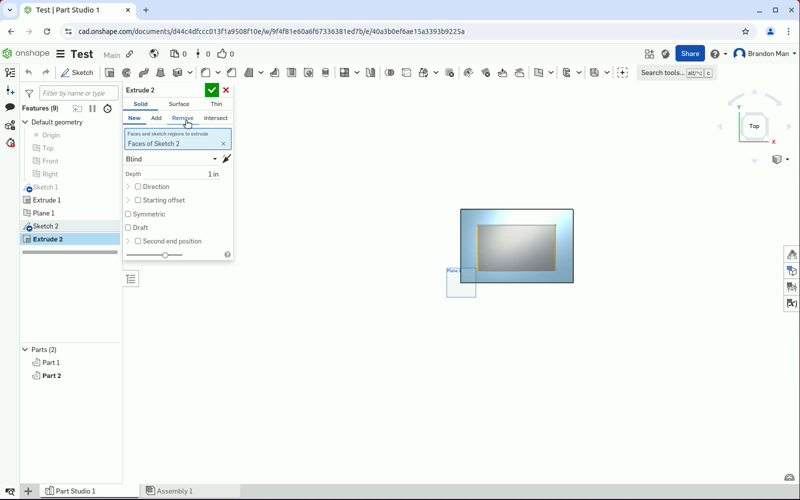
click(186, 120)
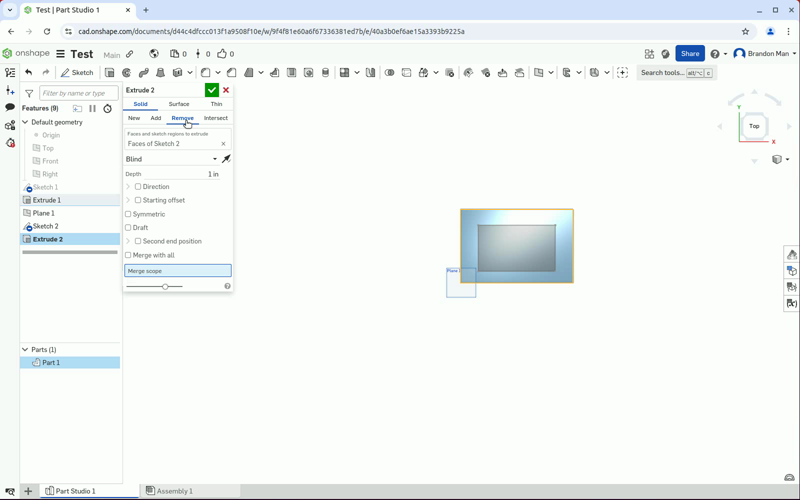
key(tab, 4)
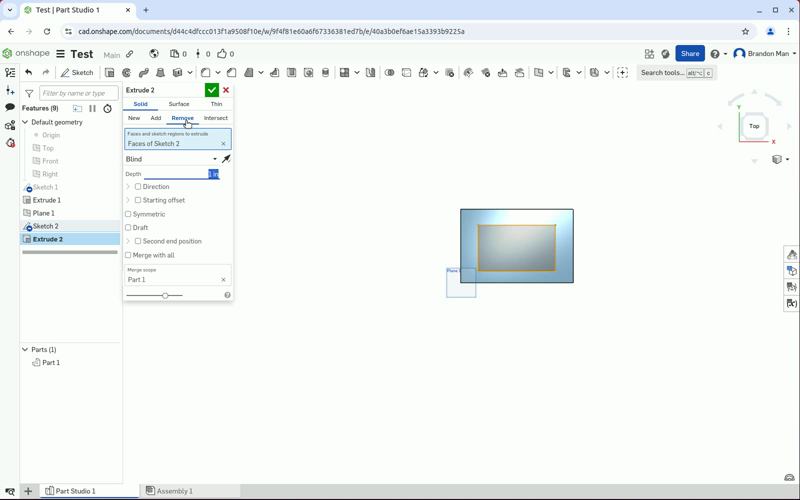
text(5.296)
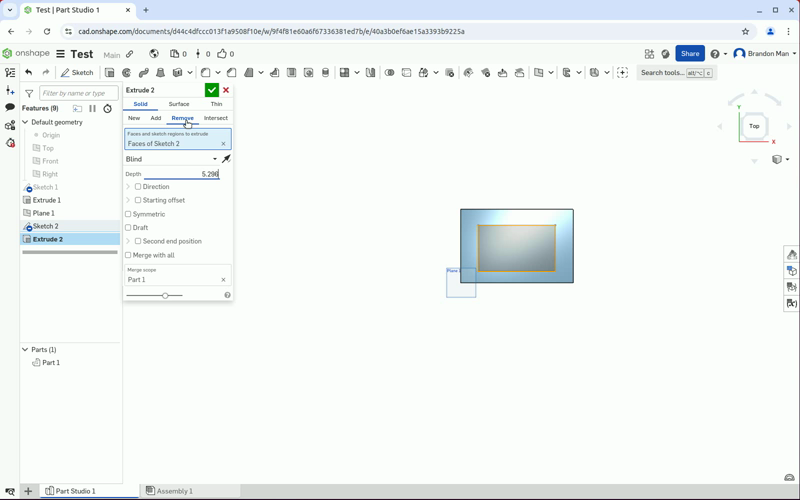
key(tab, 6)
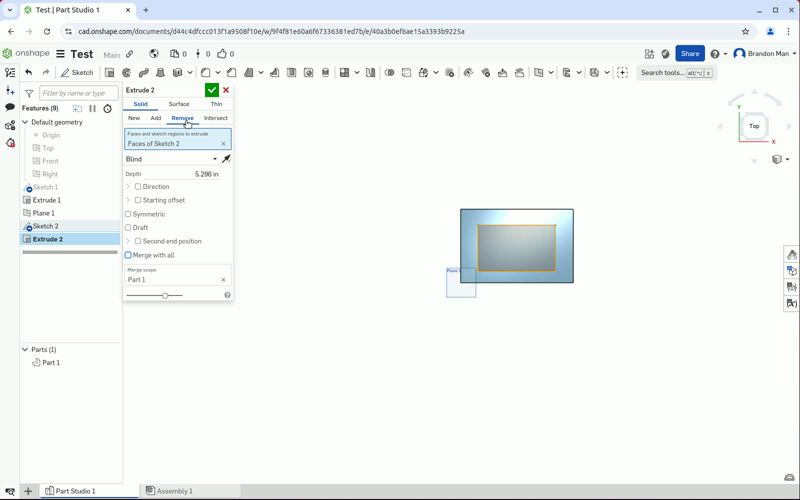
key(space)
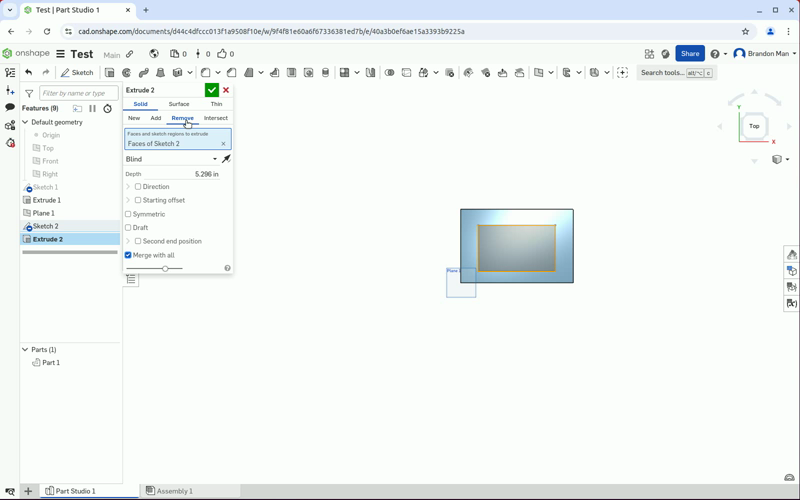
key(enter)
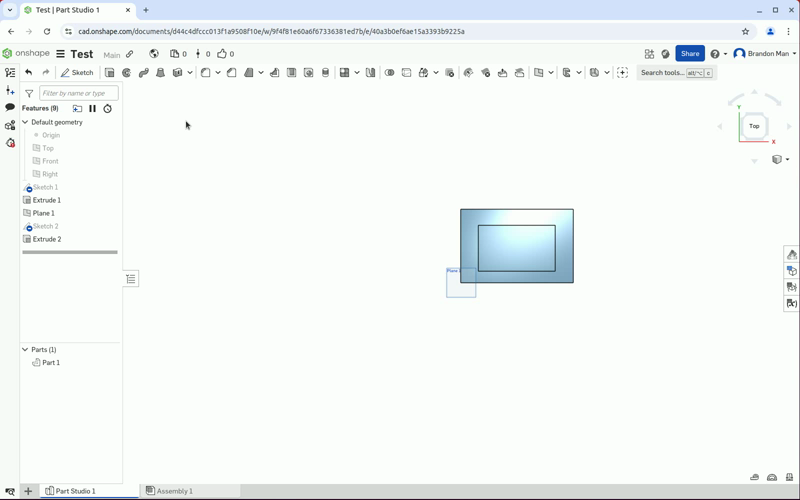
key(shift+h)
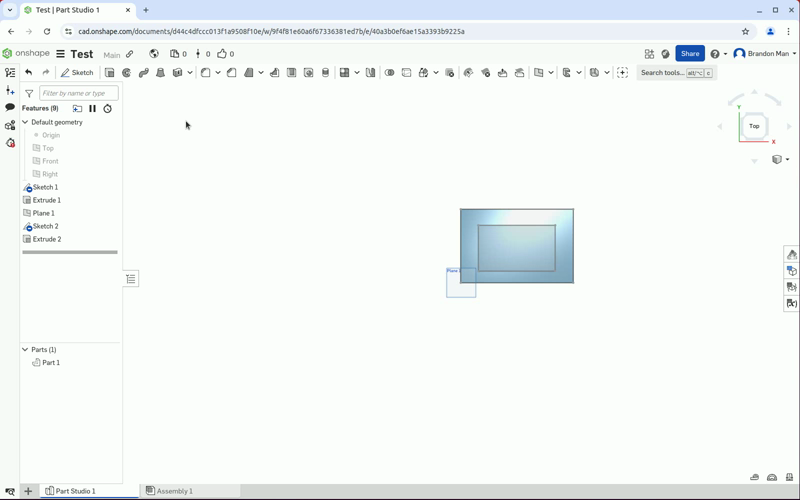
key(shift+h)
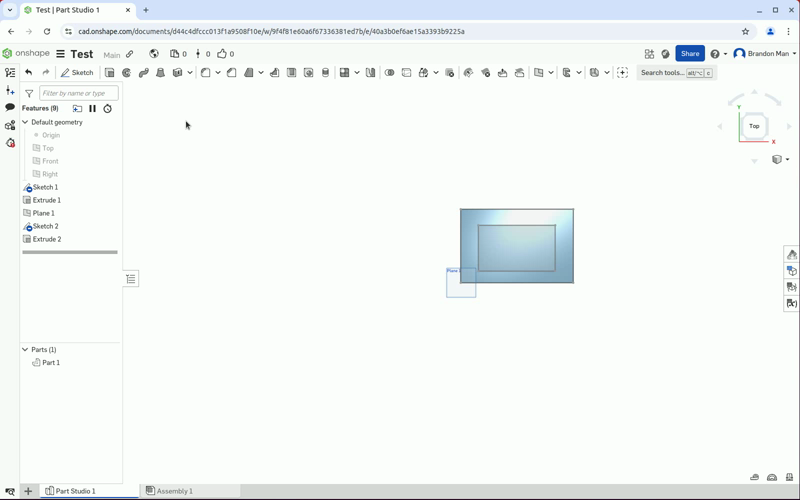
key(shift+7)
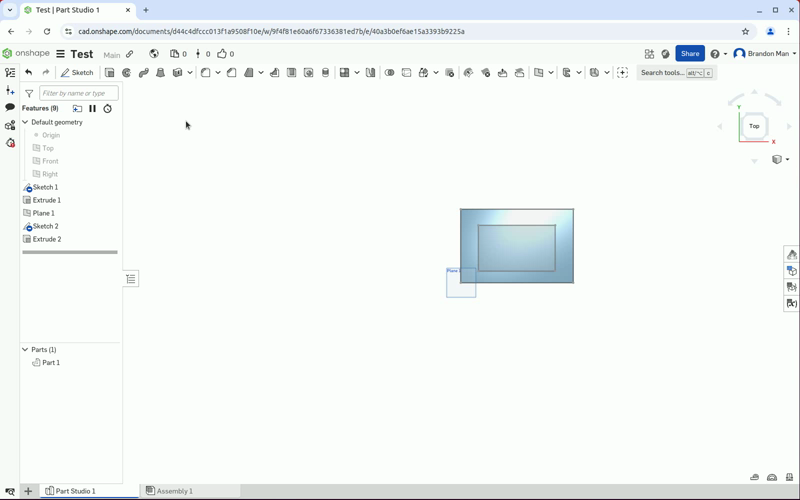
key(up, 3)
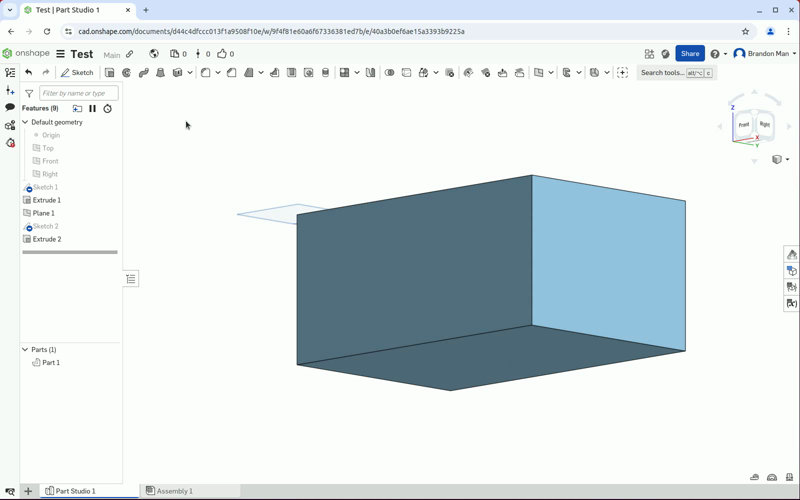
key(left, 3)
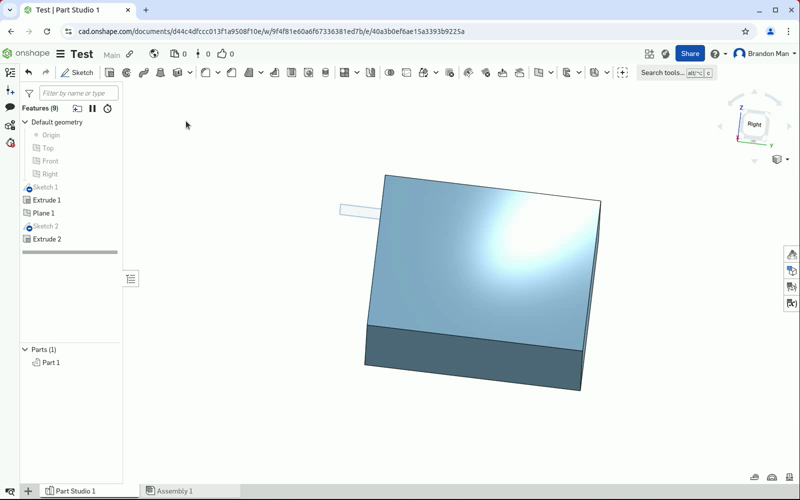
key(right, 3)
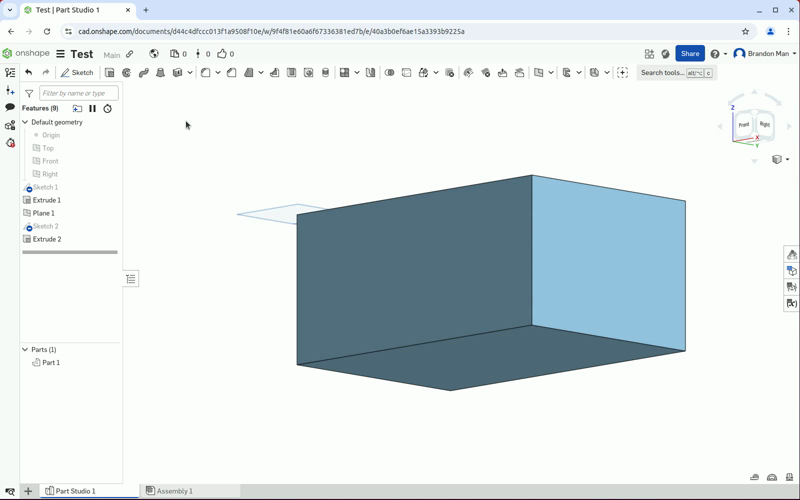
key(down, 3)
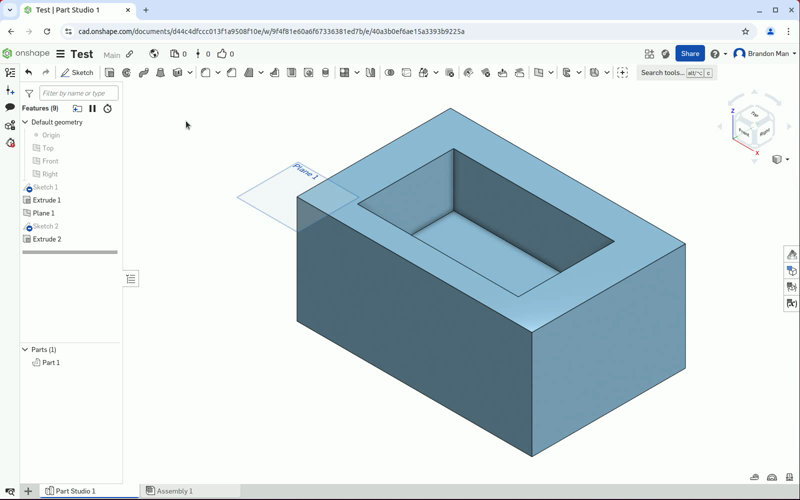
mouse_move(73, 189)
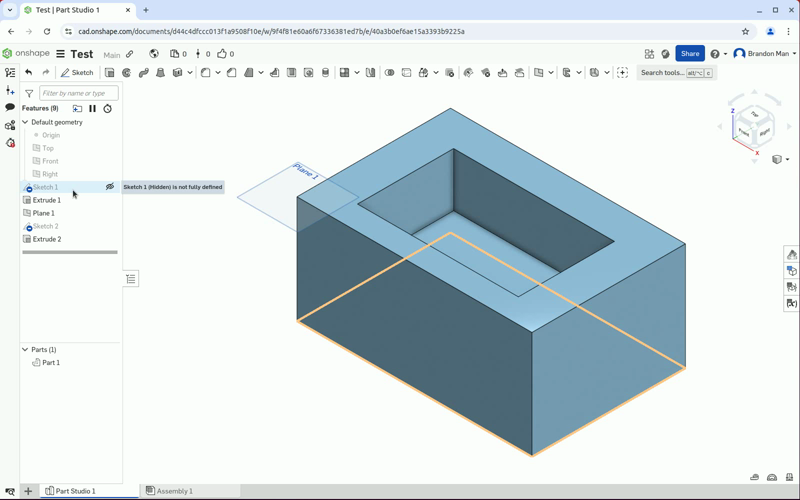
click(73, 189)